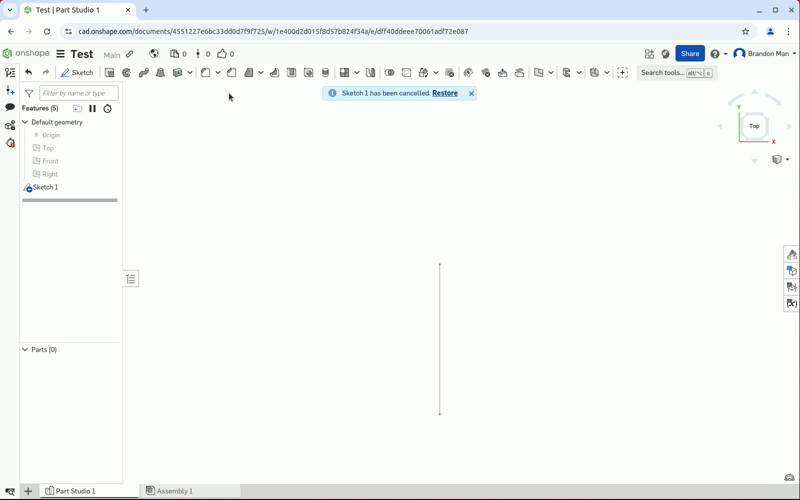
key(shift+h)
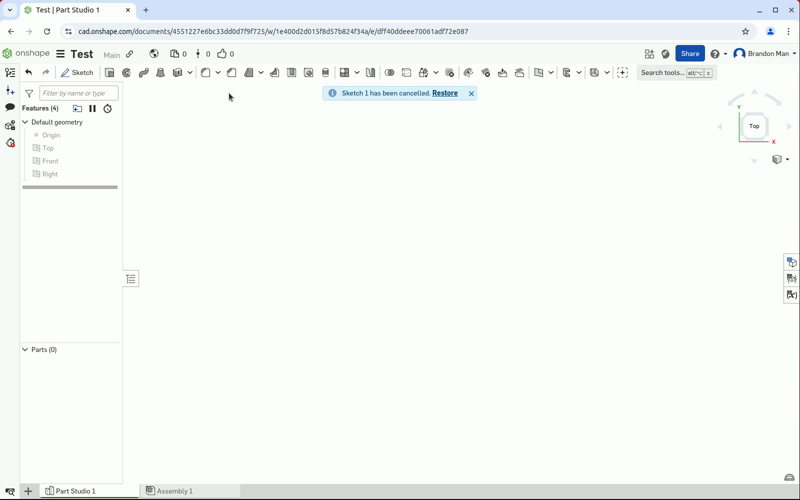
mouse_move(73, 352)
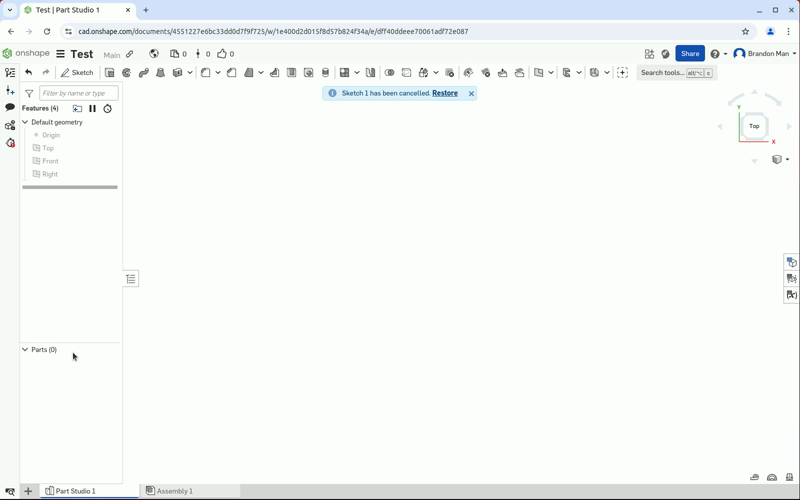
key(y)
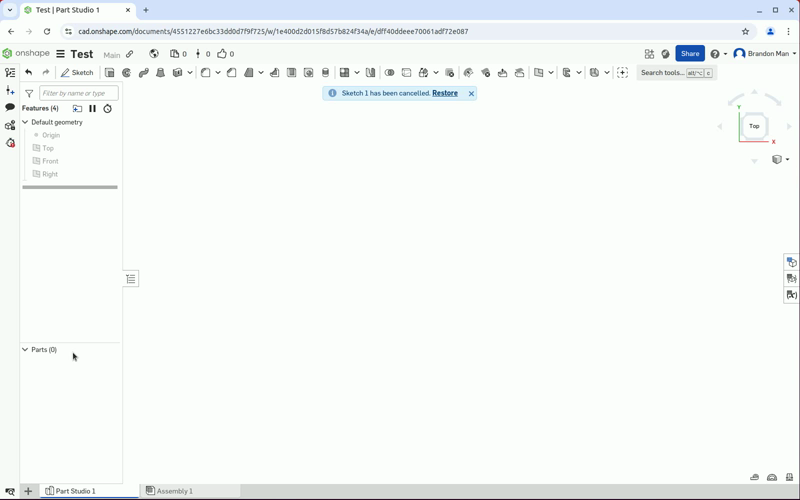
key(shift+p)
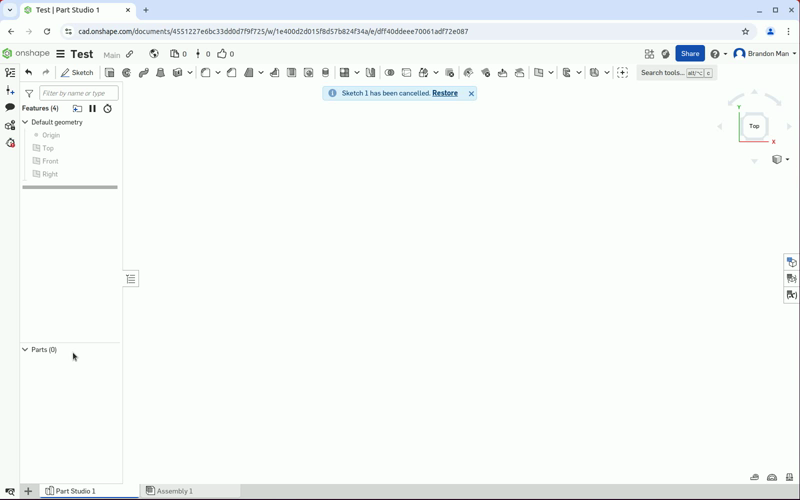
key(space)
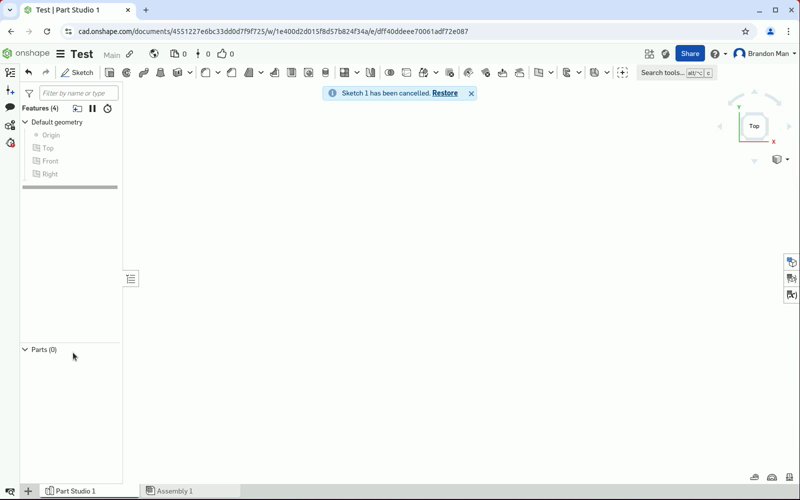
key_down(shift)
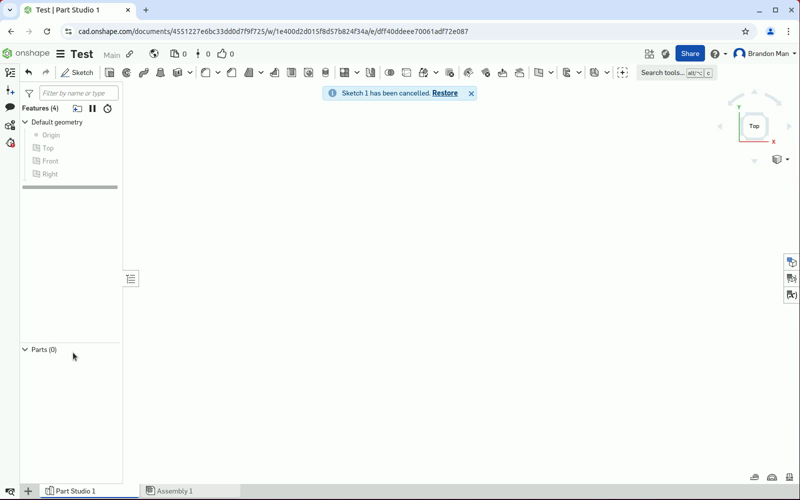
key(up)
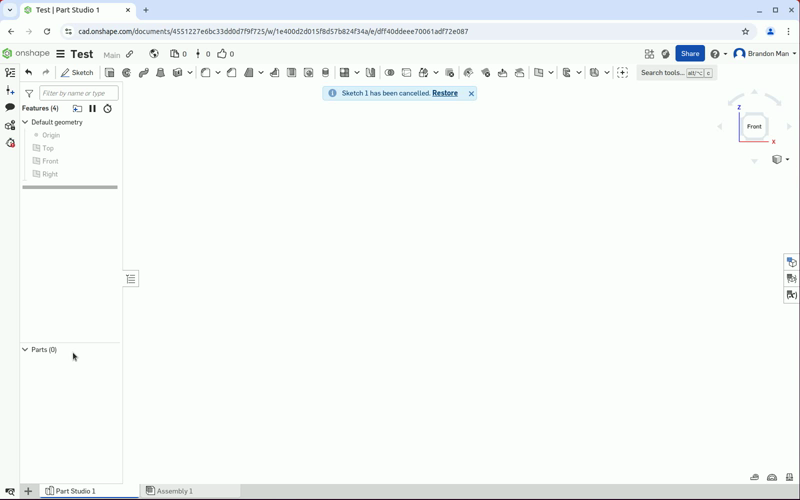
key_up(shift)
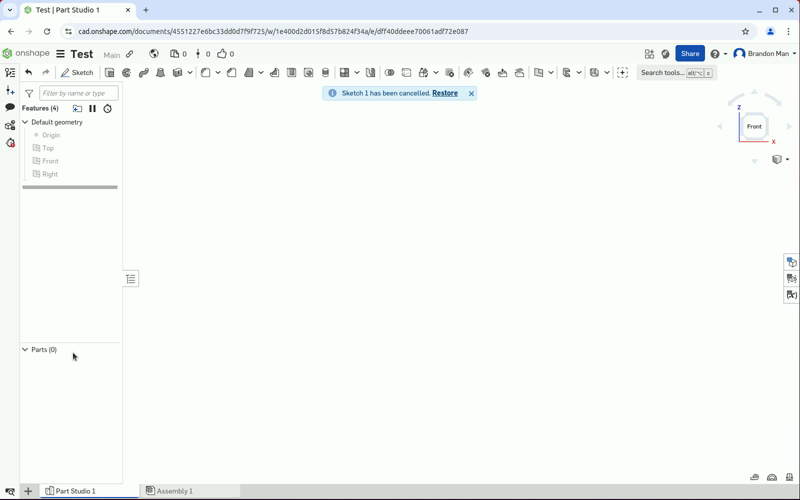
mouse_move(73, 352)
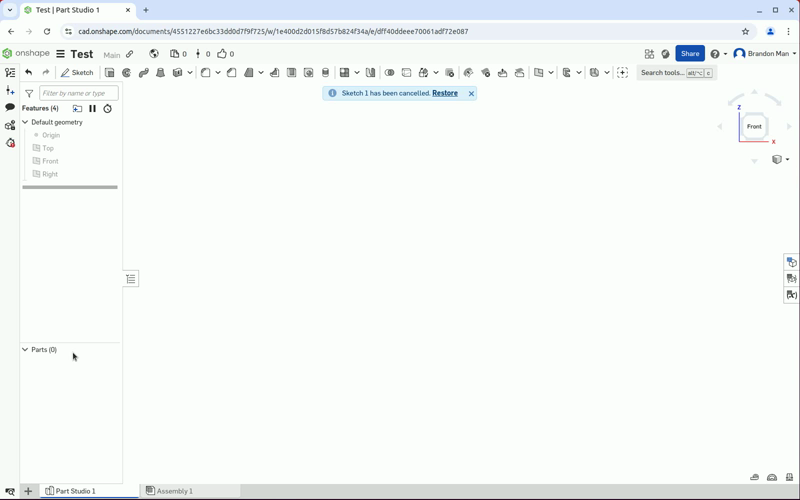
key(shift+y)
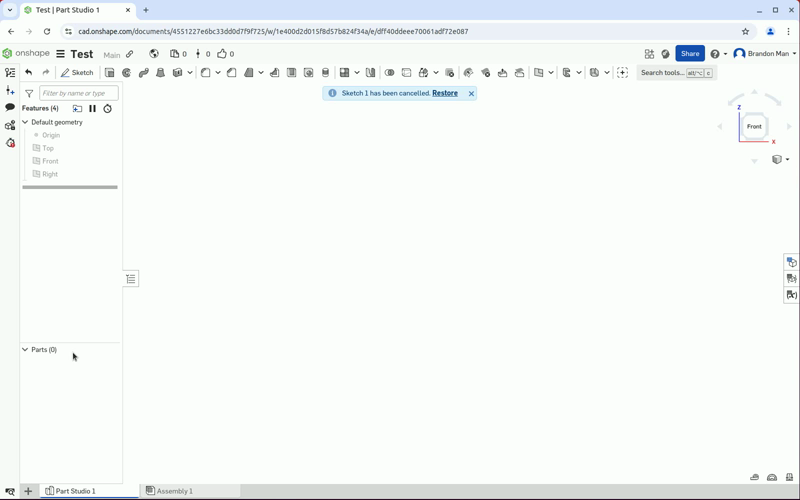
key(shift+s)
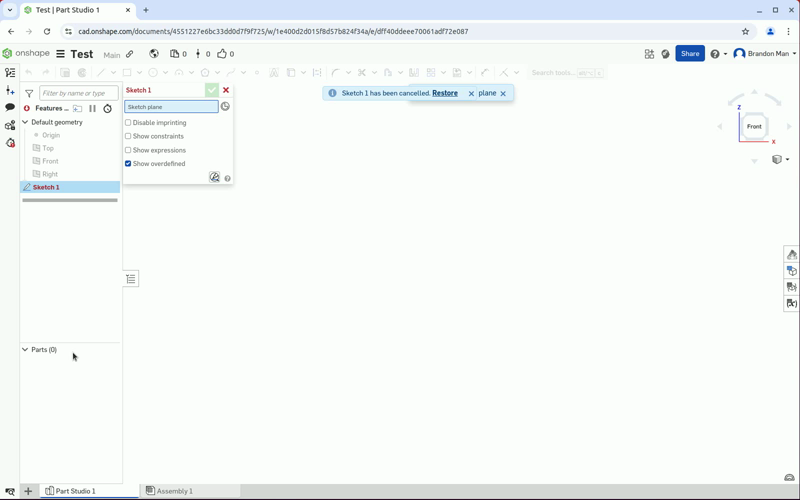
mouse_move(73, 163)
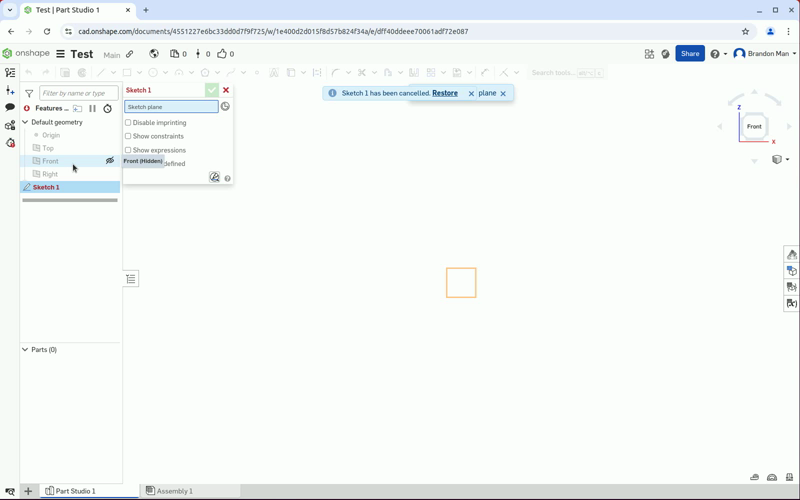
click(73, 163)
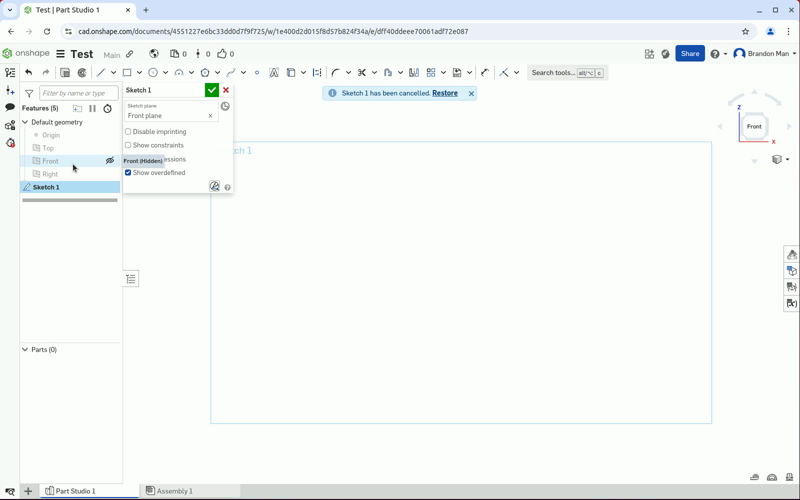
mouse_move(73, 352)
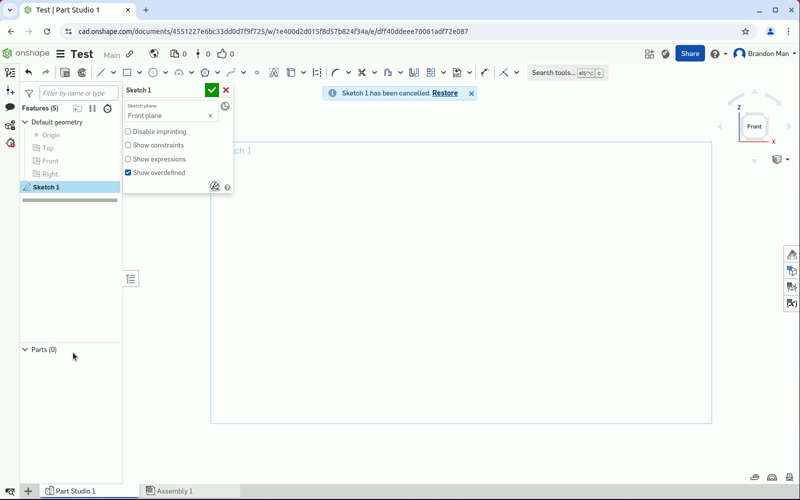
key(y)
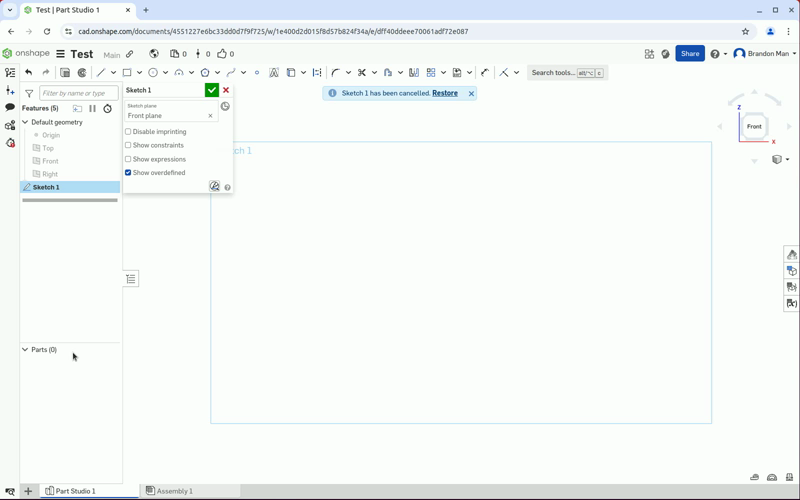
key(c)
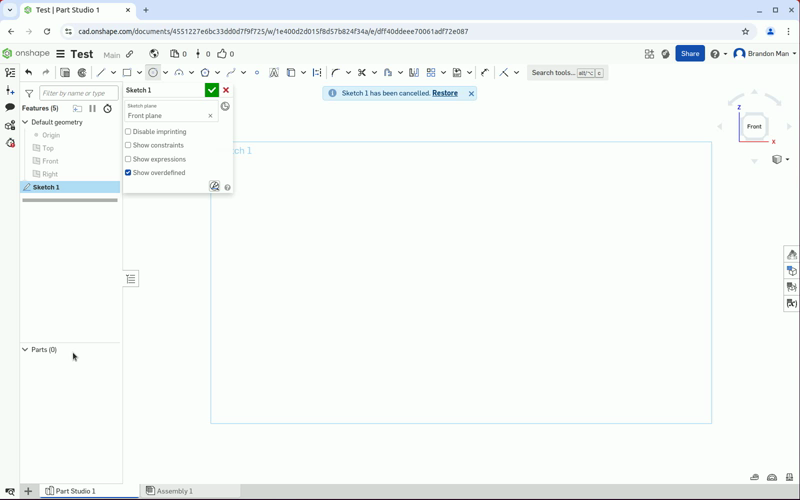
key_down(shift)
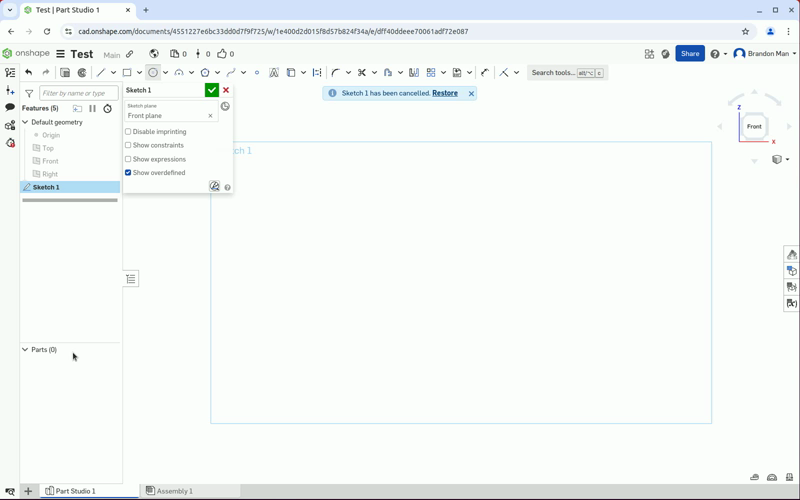
mouse_move(461, 282)
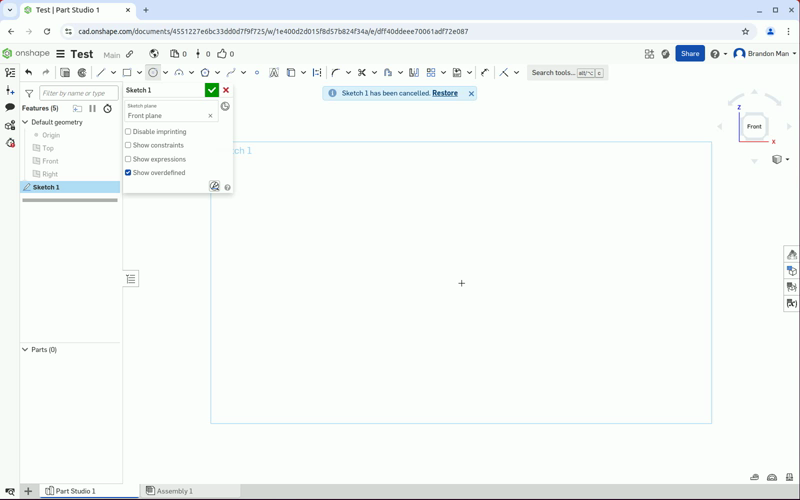
click(461, 282)
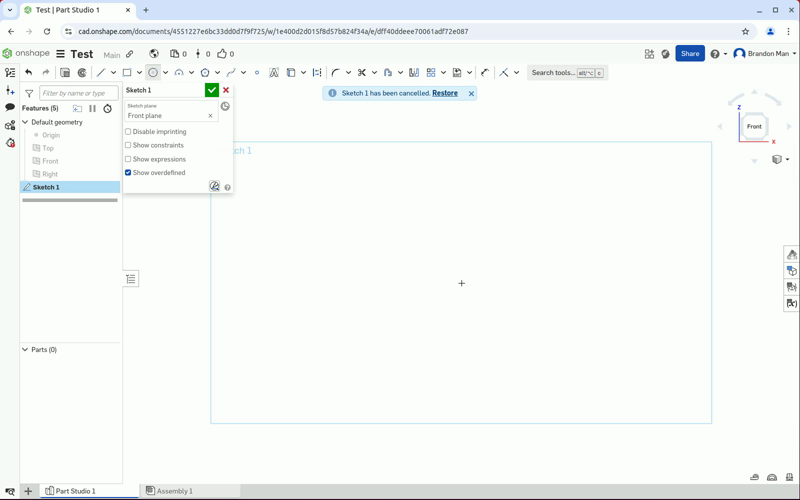
key_up(shift)
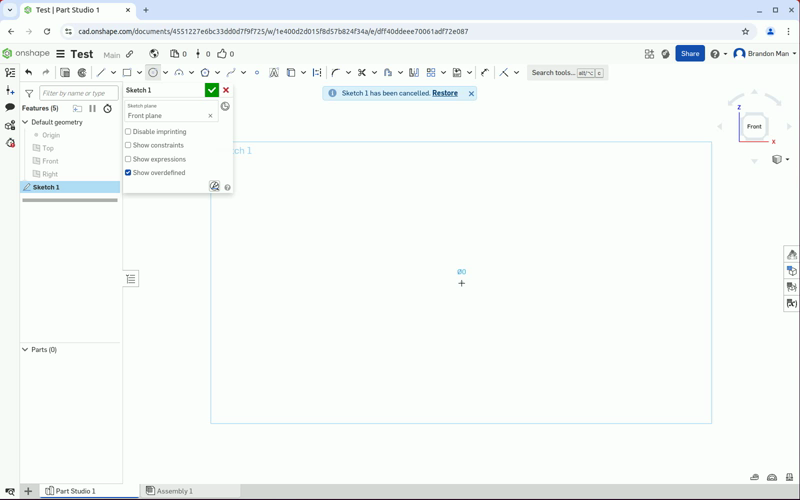
mouse_move(573, 282)
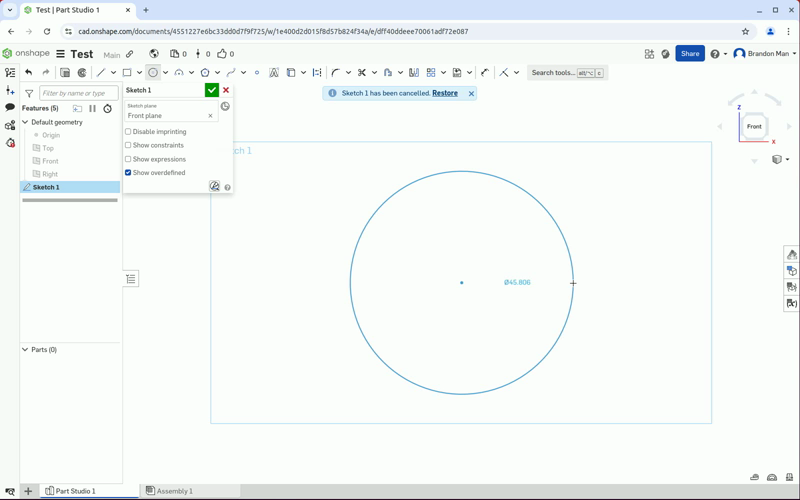
click(573, 282)
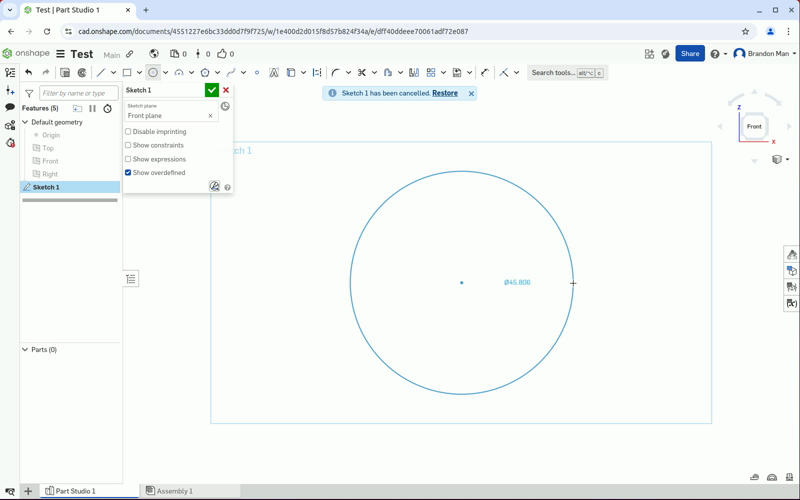
key(esc)
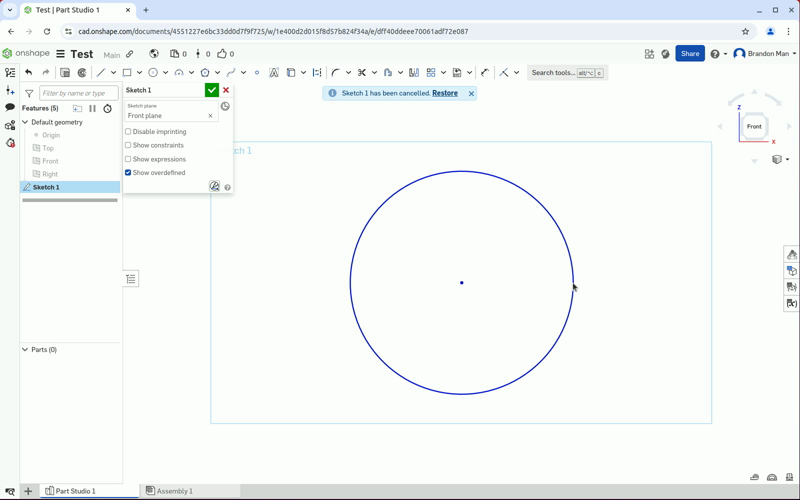
key(c)
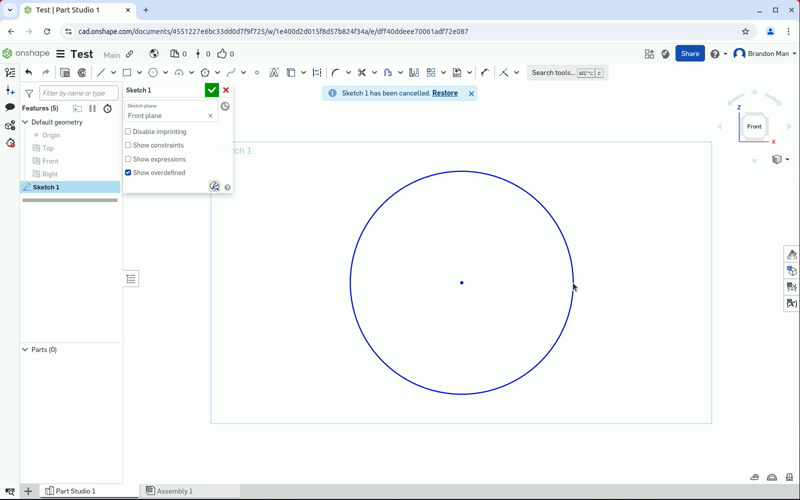
key_down(shift)
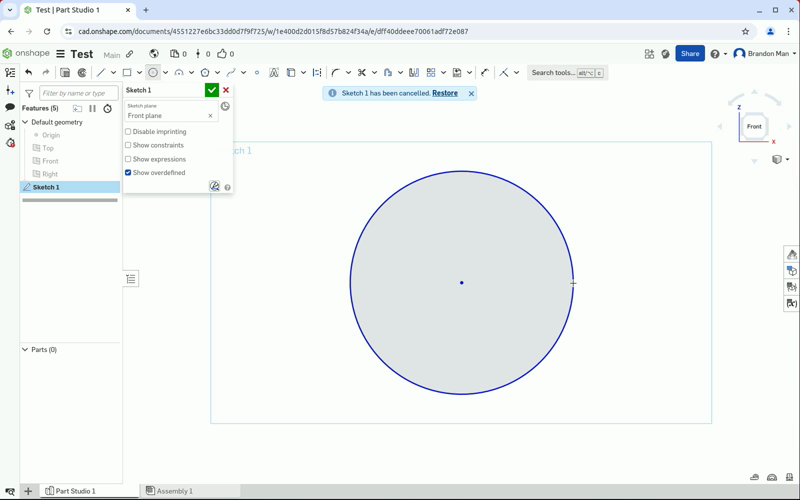
mouse_move(461, 282)
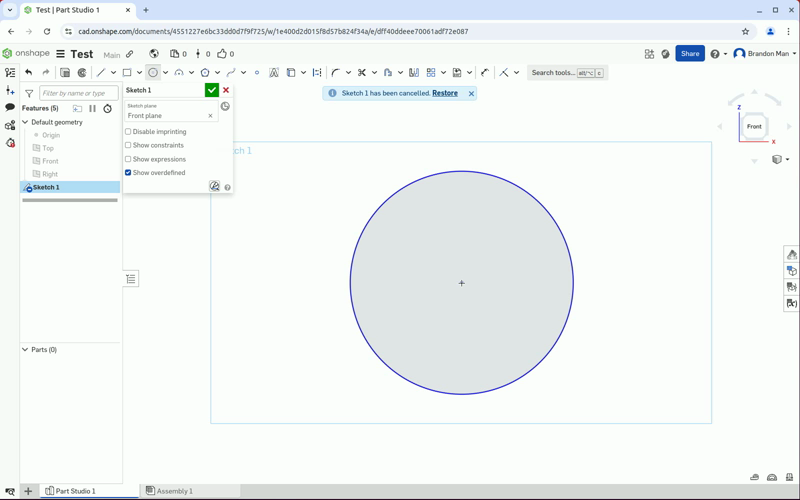
click(461, 282)
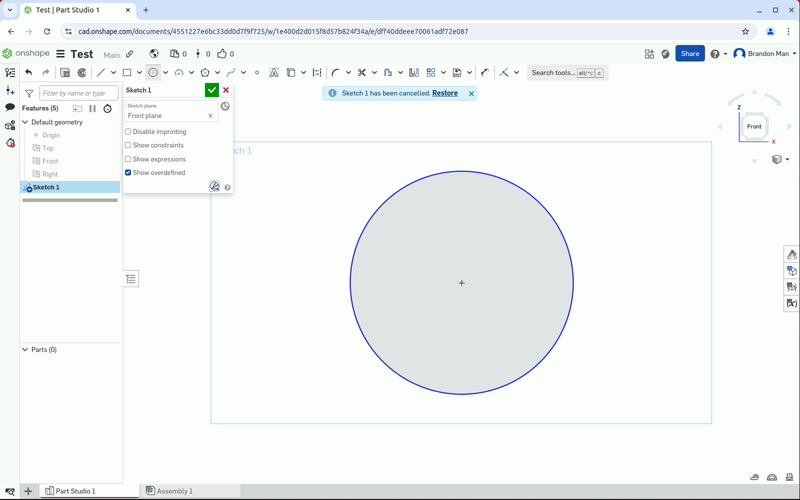
key_up(shift)
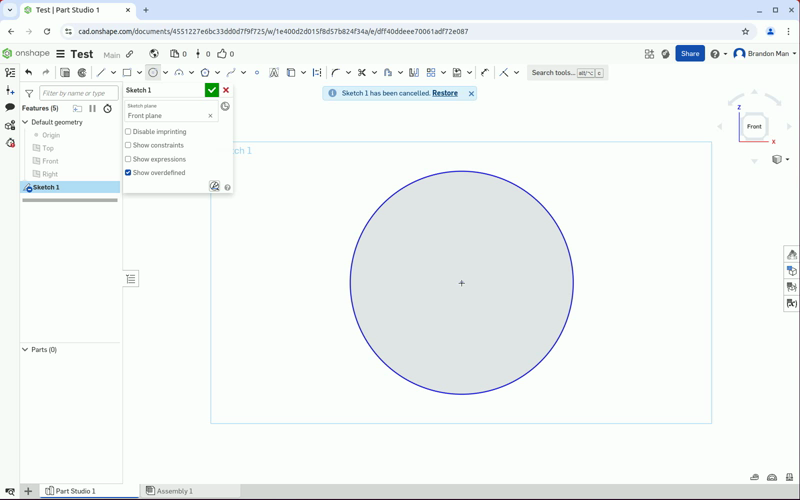
mouse_move(538, 282)
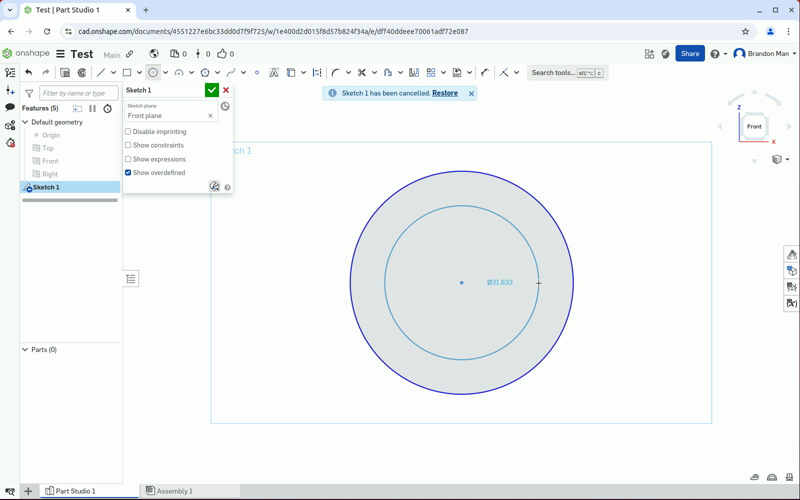
click(538, 282)
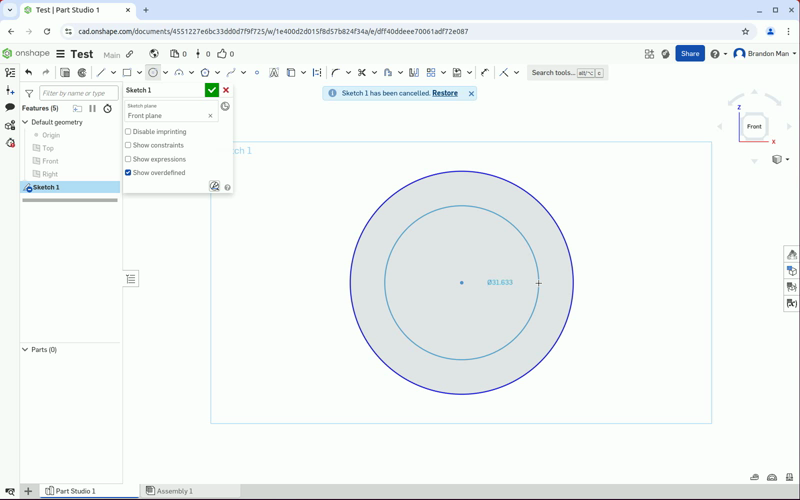
key(esc)
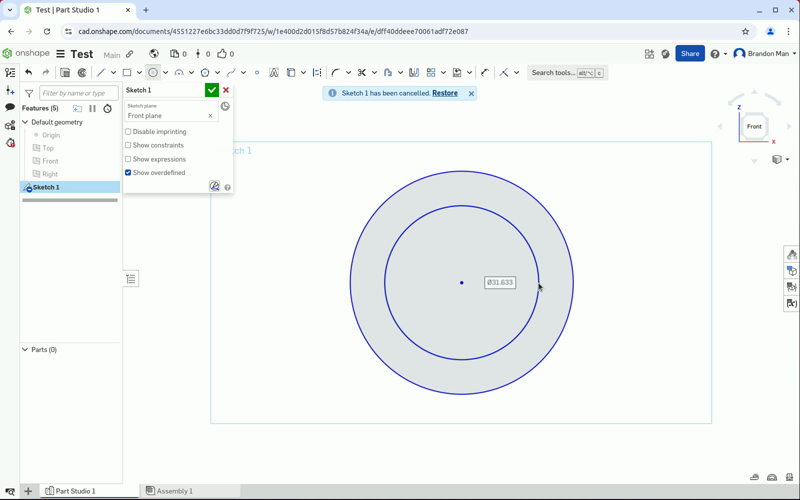
mouse_move(377, 241)
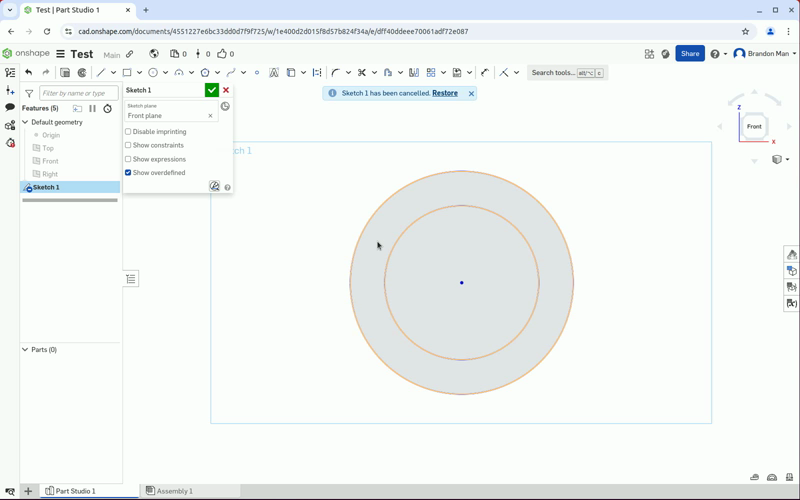
click(377, 241)
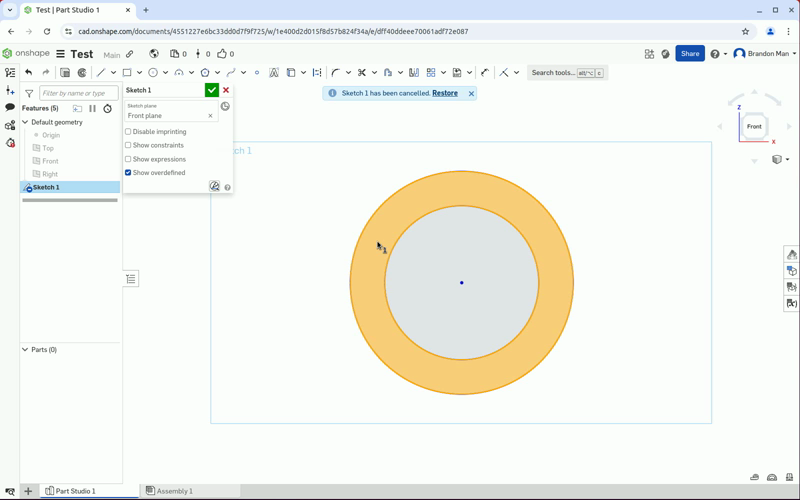
mouse_move(73, 352)
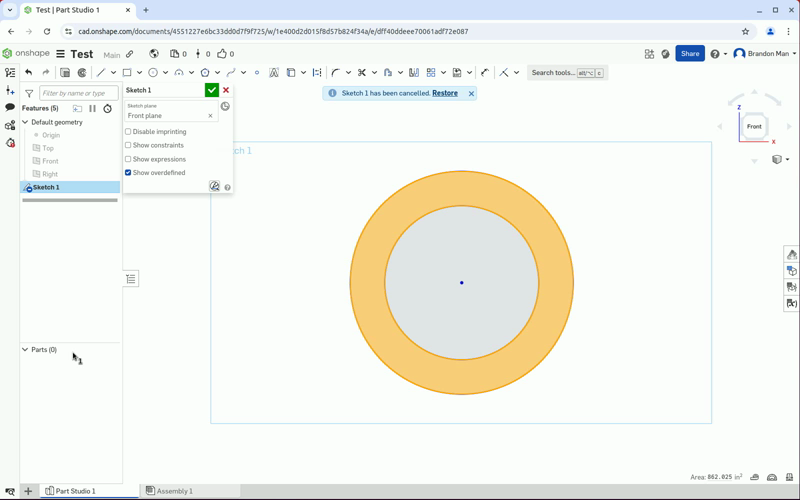
key(shift+y)
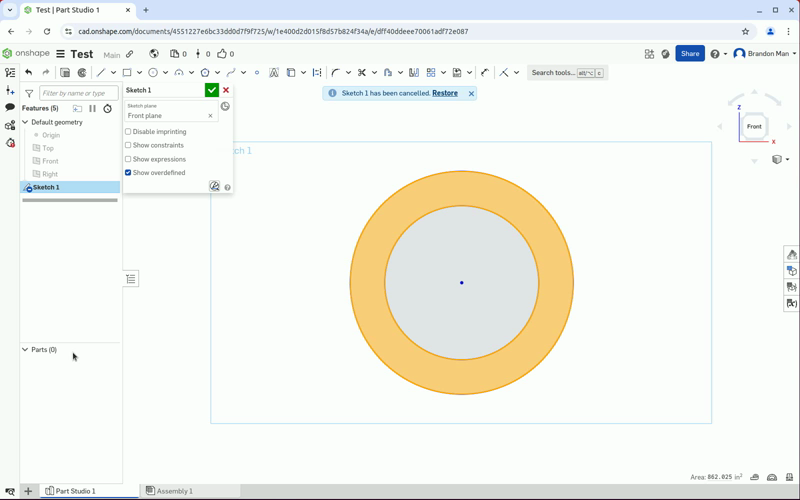
key(shift+e)
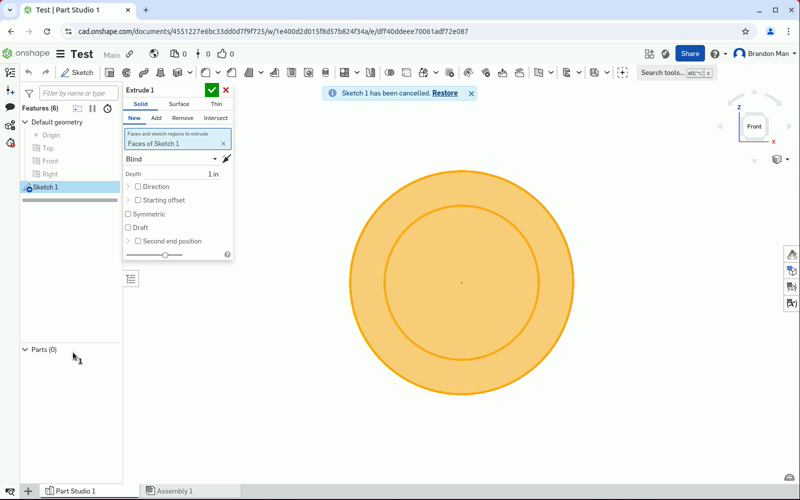
mouse_move(143, 106)
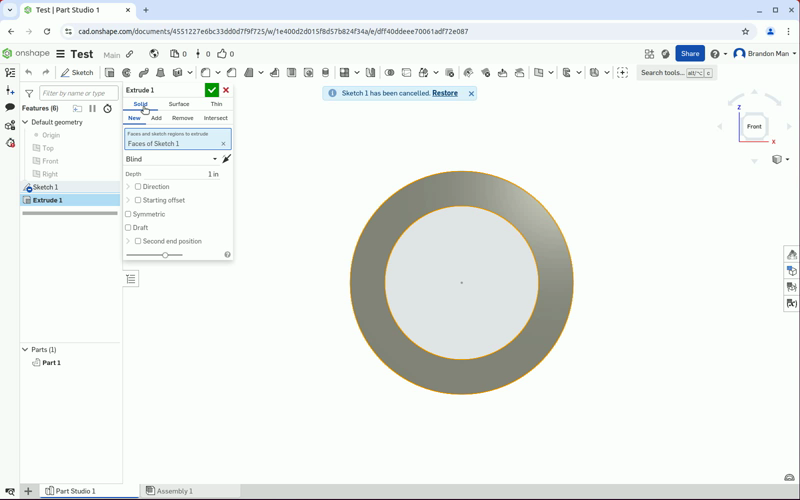
click(143, 106)
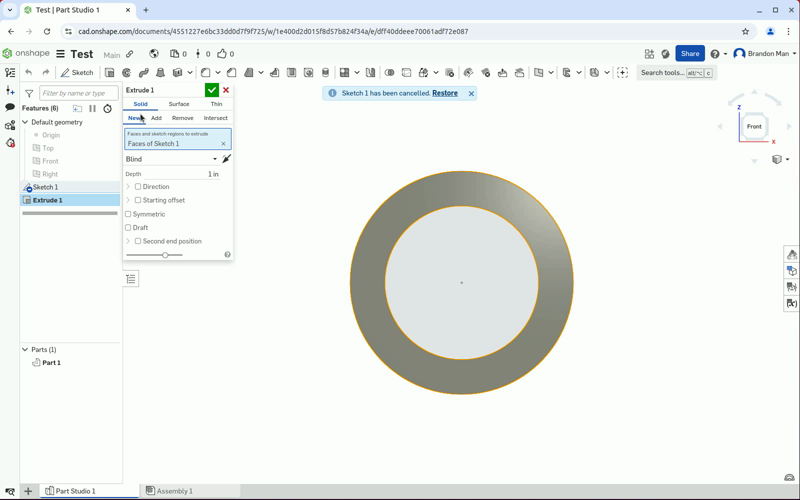
mouse_move(137, 120)
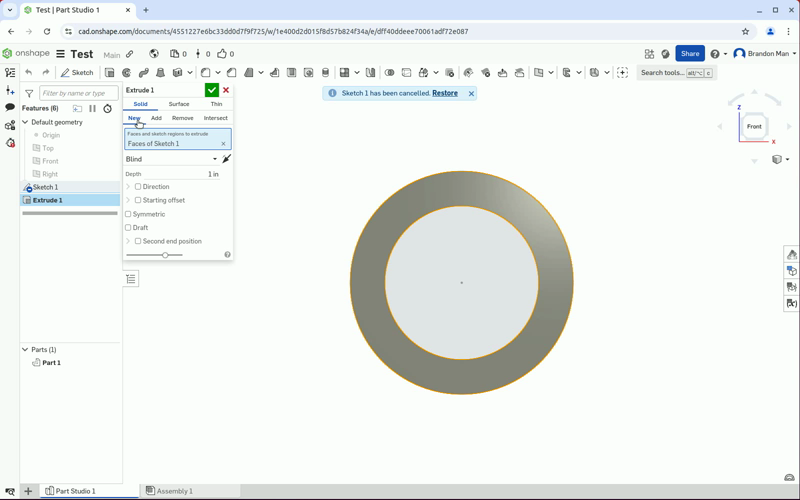
click(137, 120)
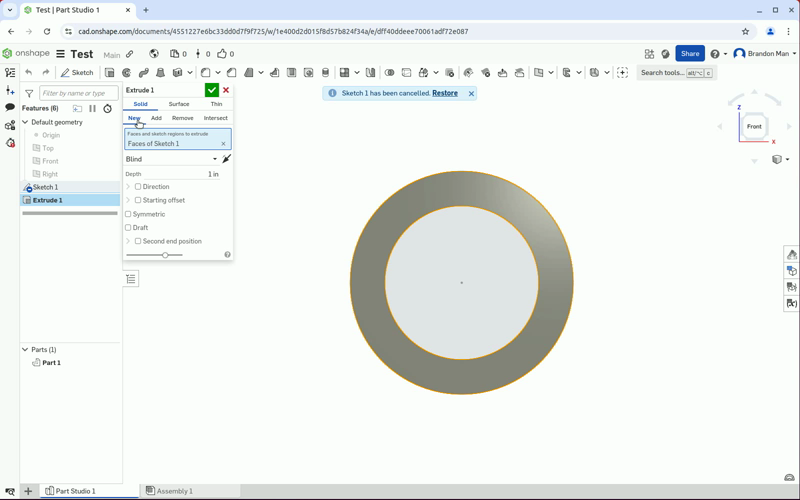
key(tab, 4)
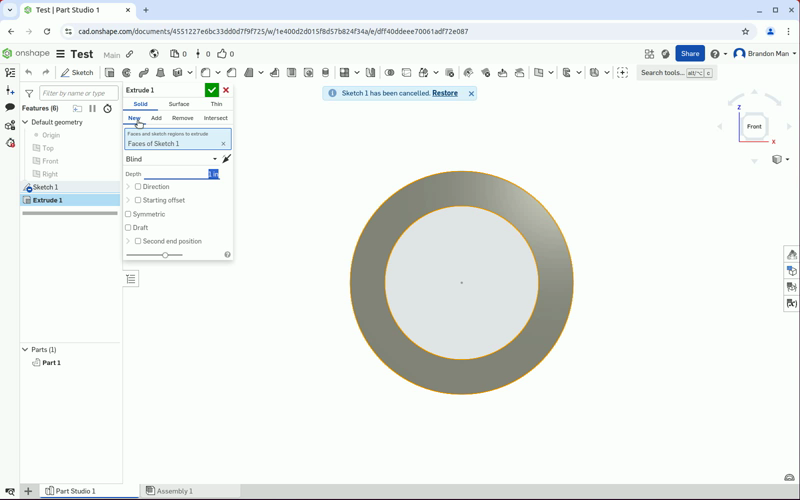
text(7.703)
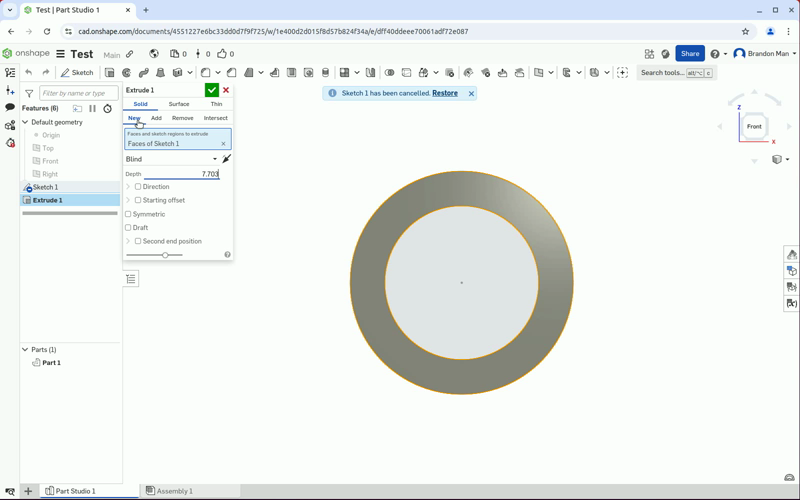
key(tab, 3)
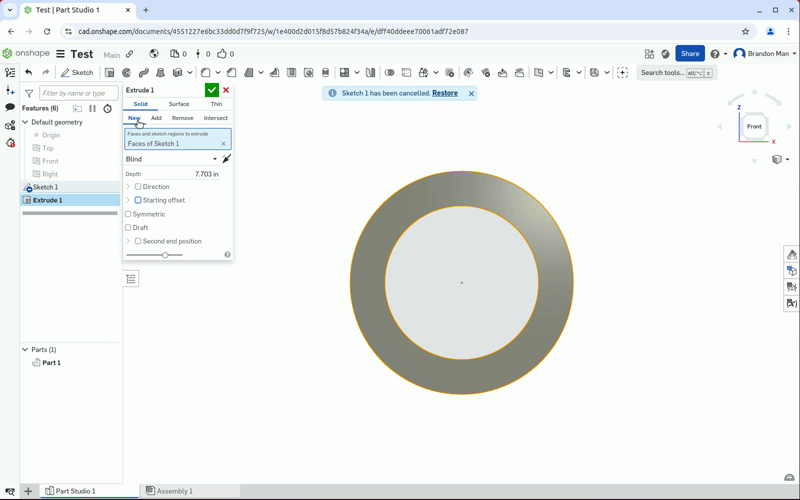
key(tab, 2)
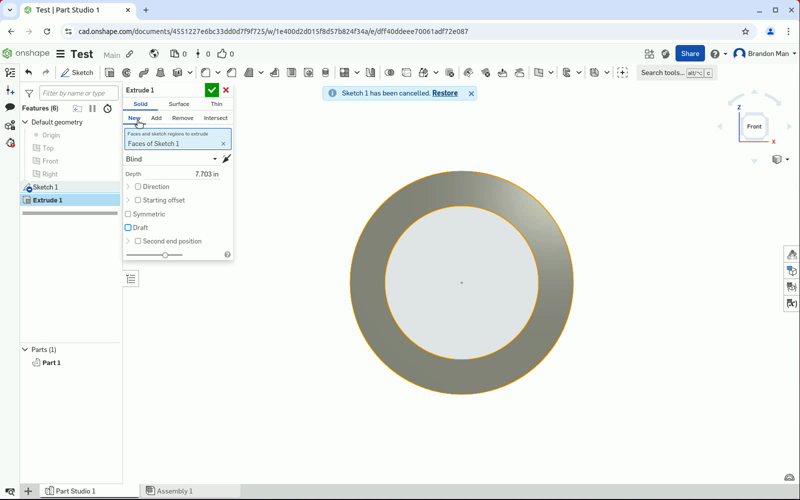
key(space)
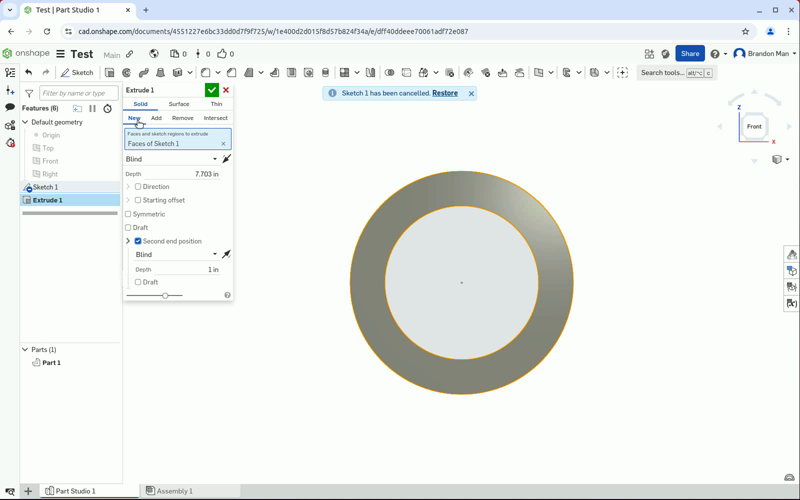
key(tab, 3)
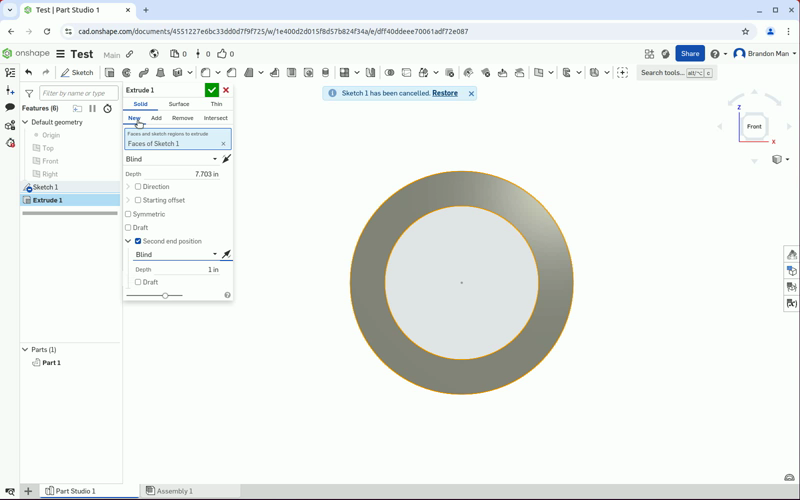
text(7.703)
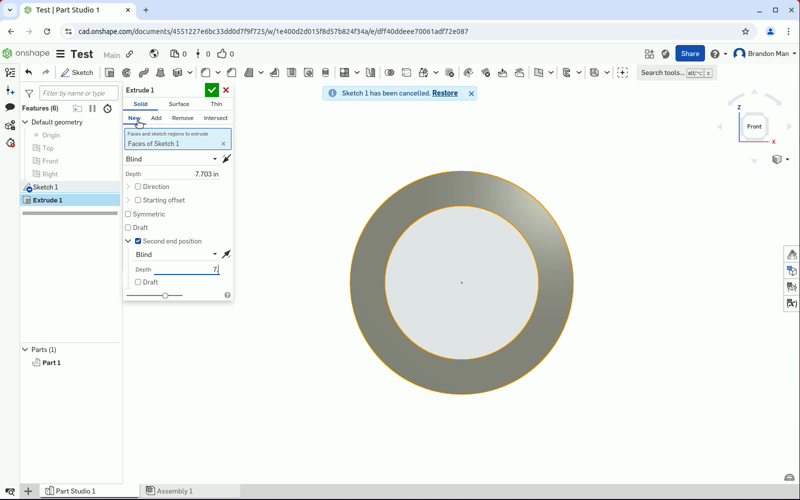
key(enter)
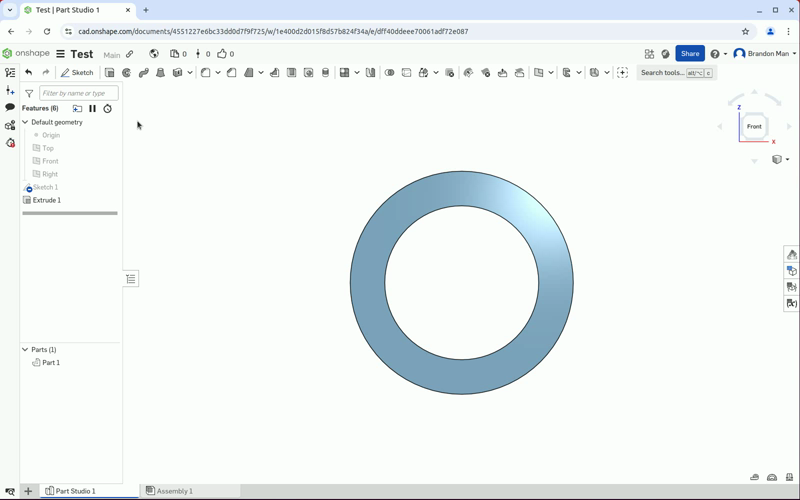
key(shift+h)
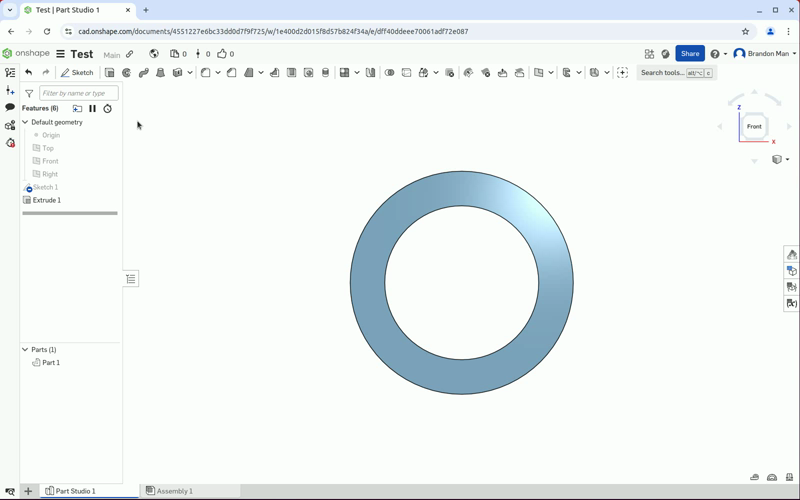
key(shift+h)
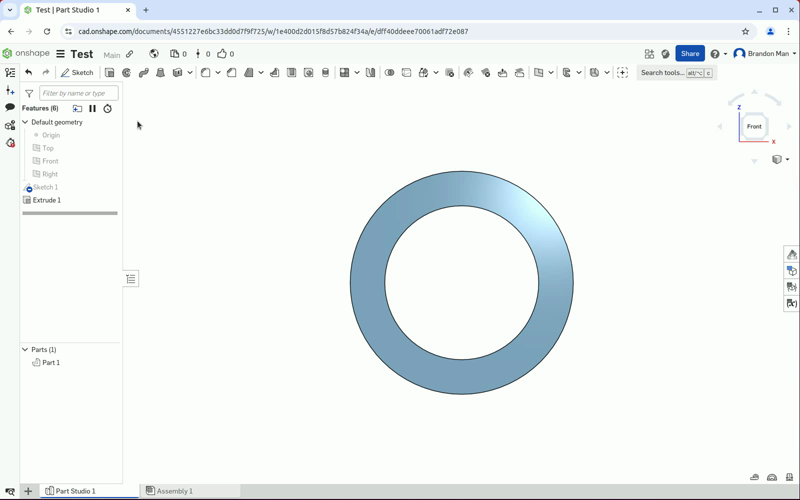
mouse_move(73, 189)
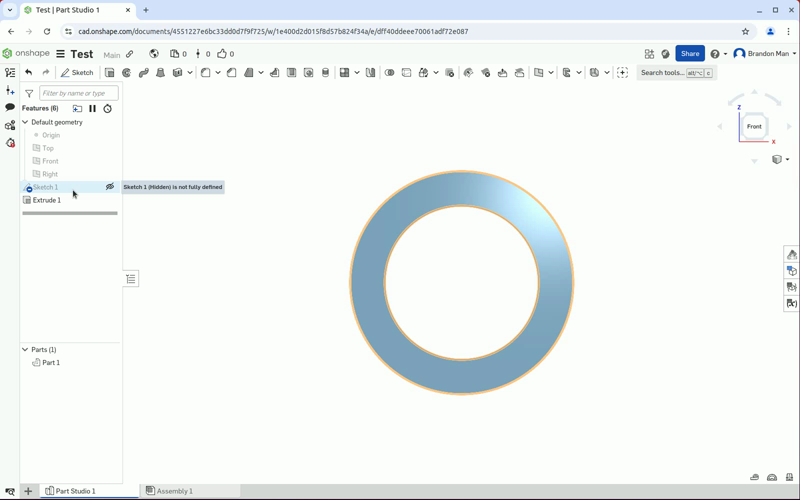
click(73, 189)
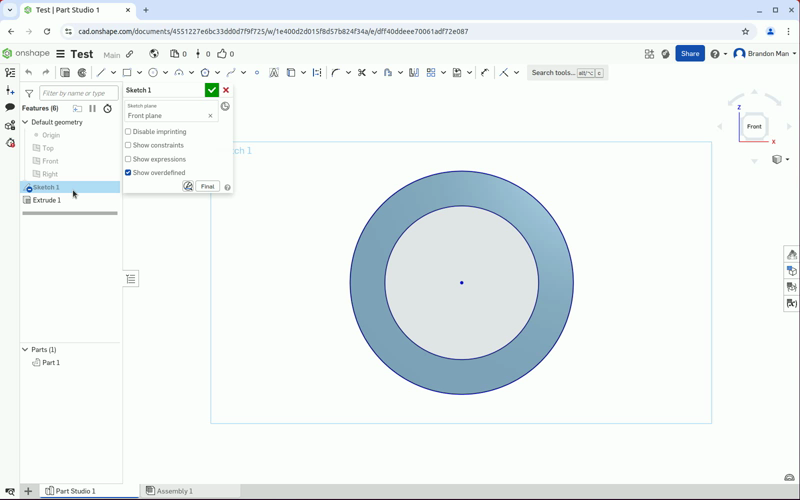
mouse_move(229, 92)
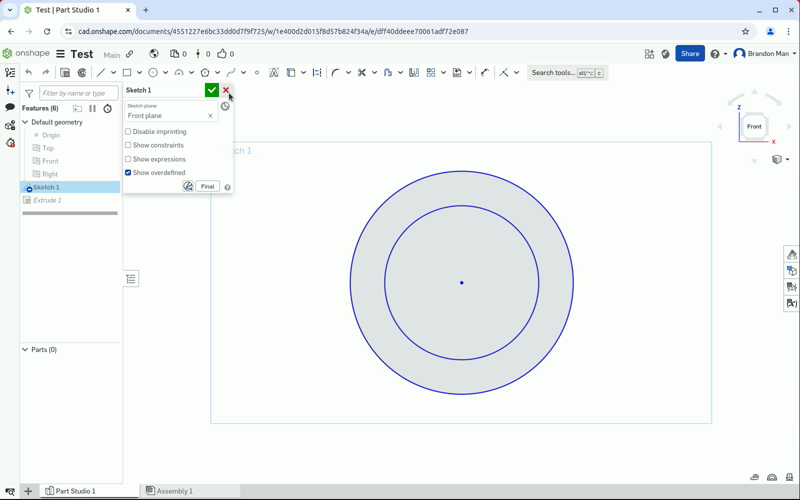
click(229, 92)
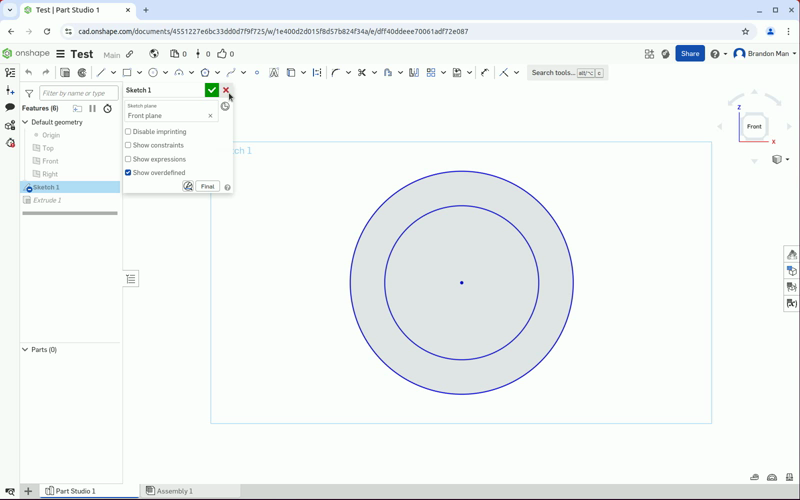
key(shift+s)
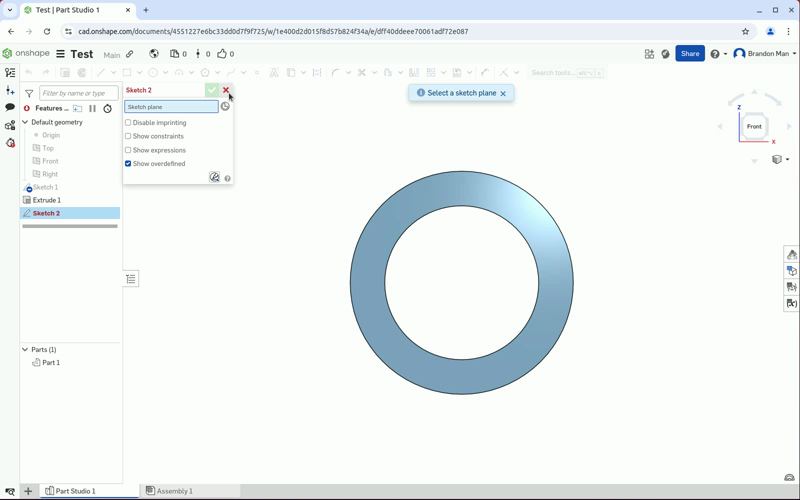
mouse_move(73, 163)
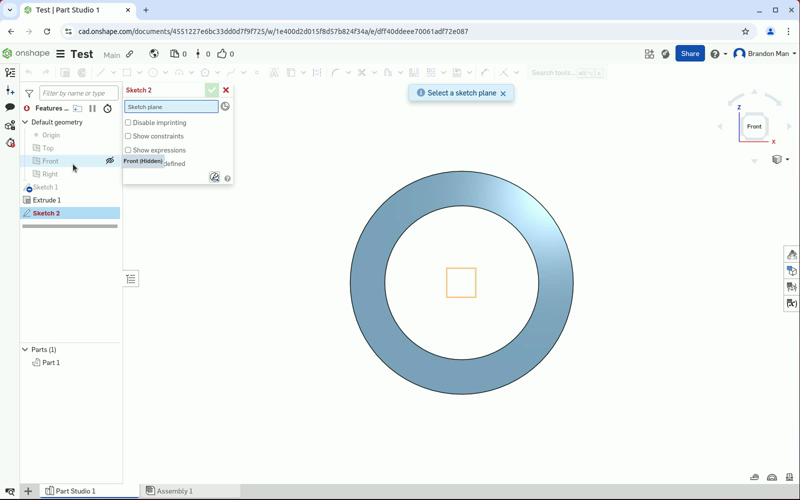
click(73, 163)
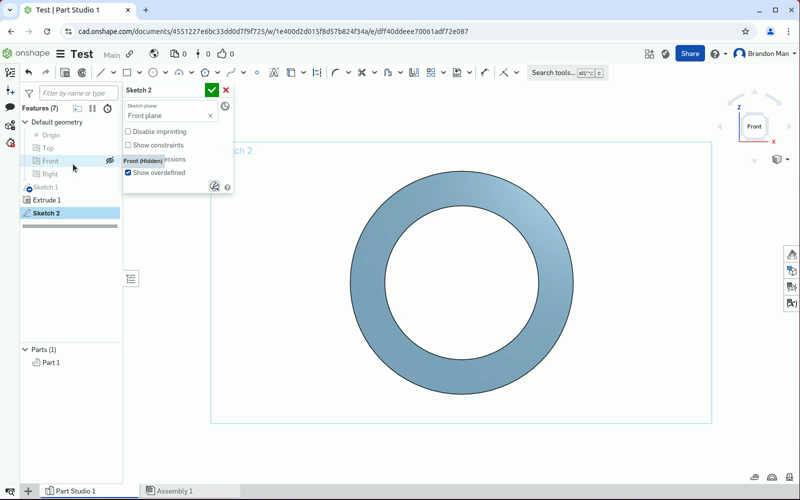
mouse_move(73, 352)
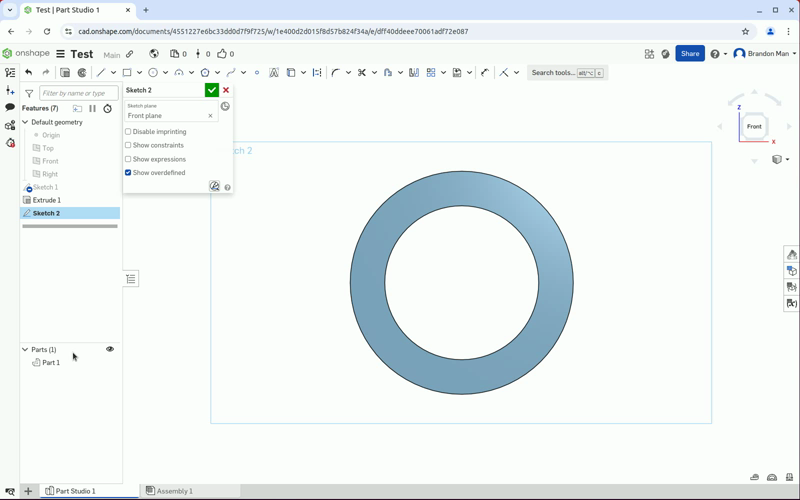
key(y)
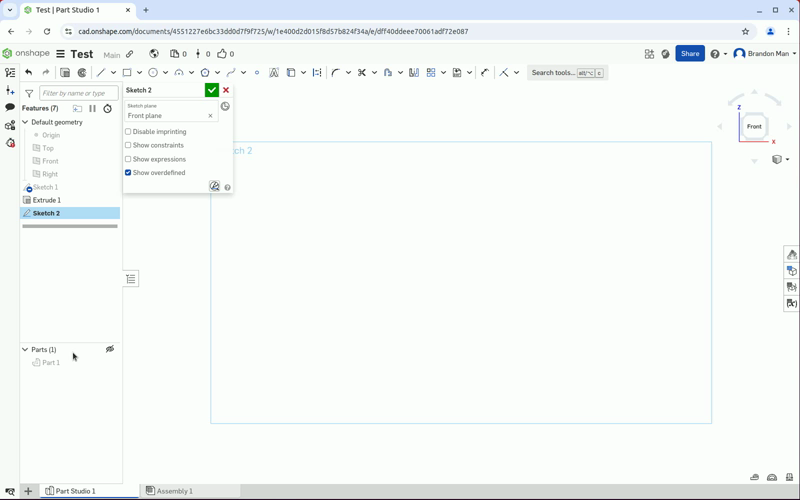
key(c)
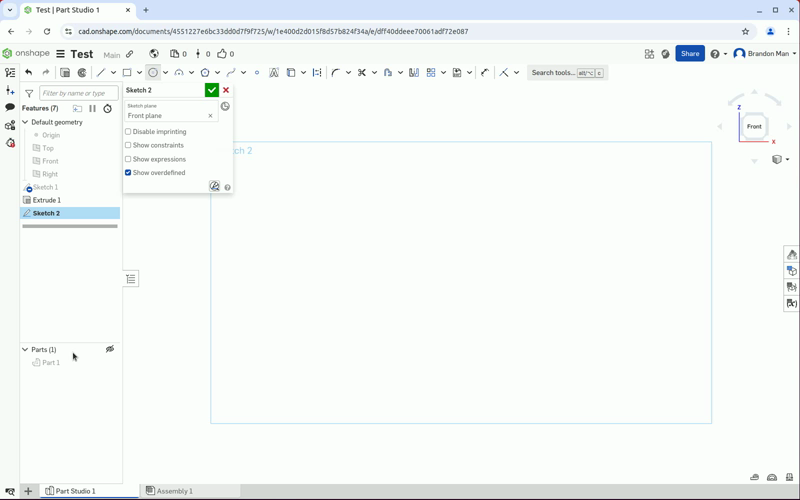
key_down(shift)
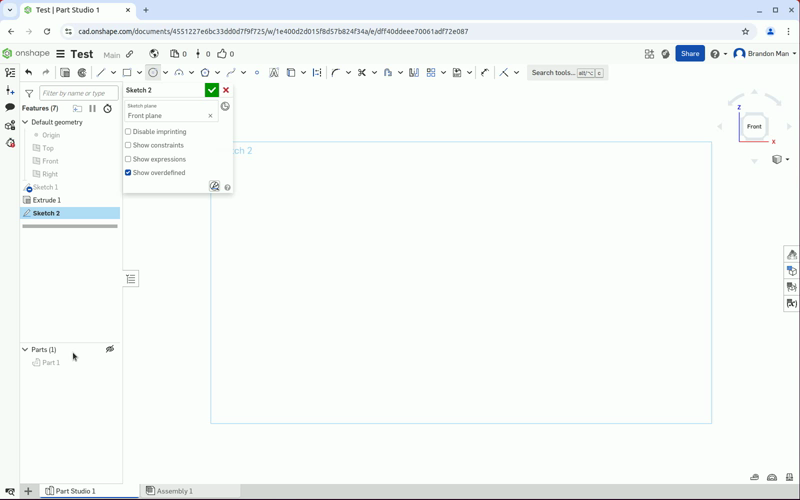
mouse_move(460, 282)
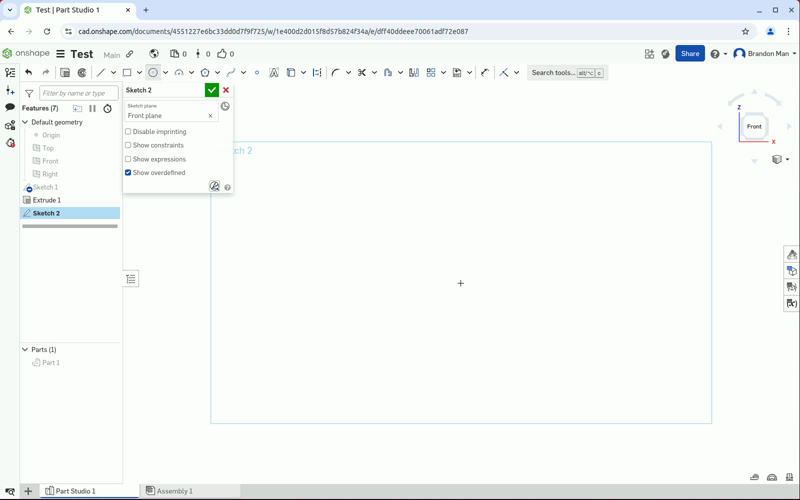
click(460, 282)
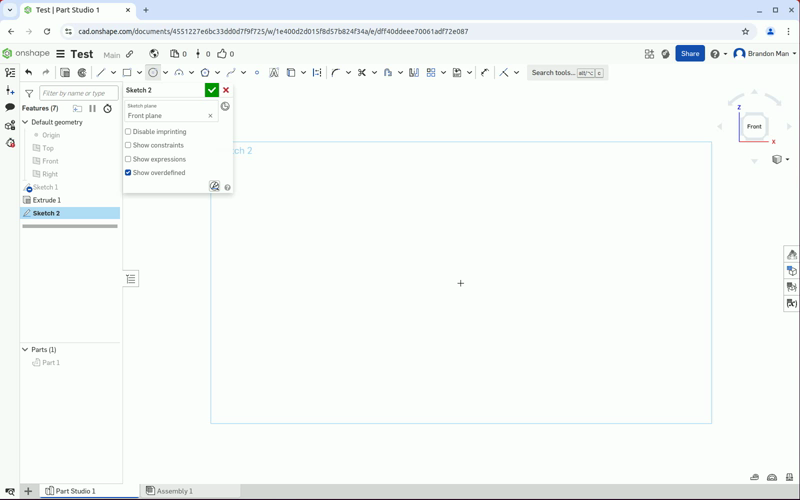
key_up(shift)
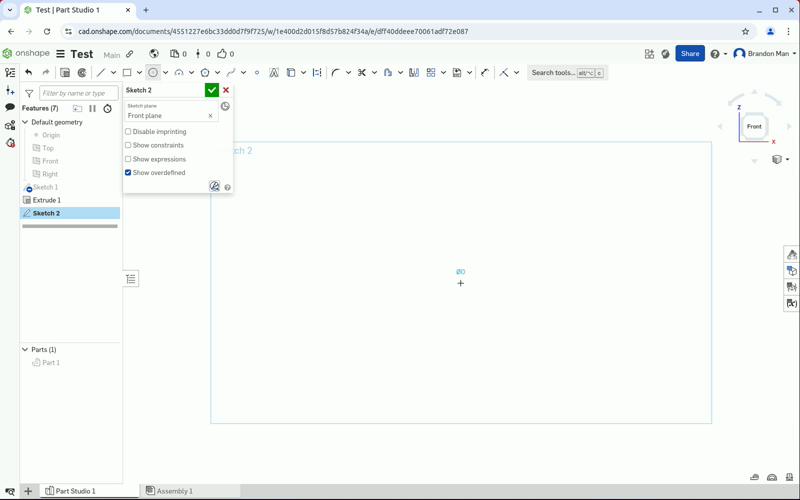
mouse_move(506, 282)
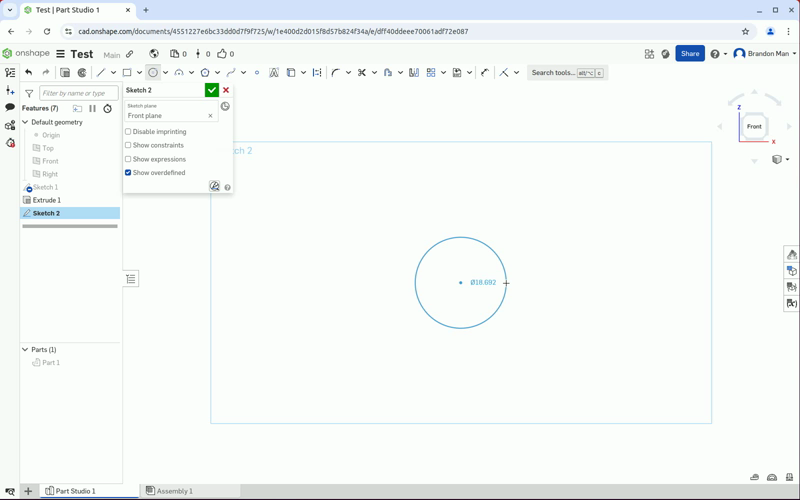
click(506, 282)
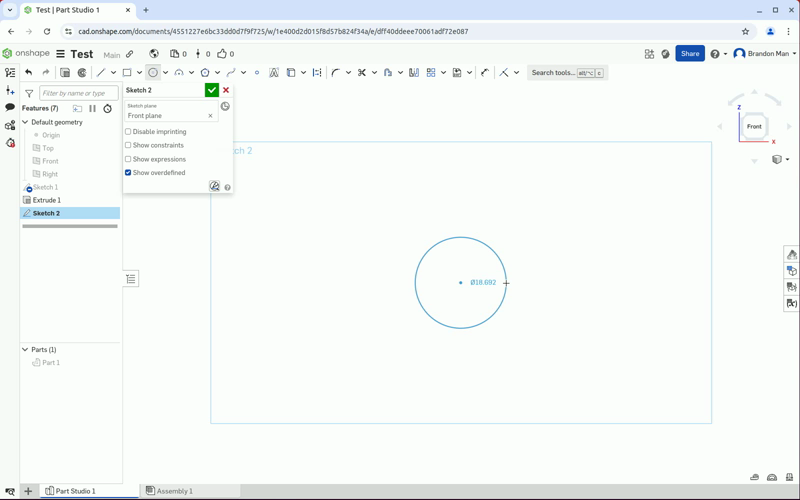
key(esc)
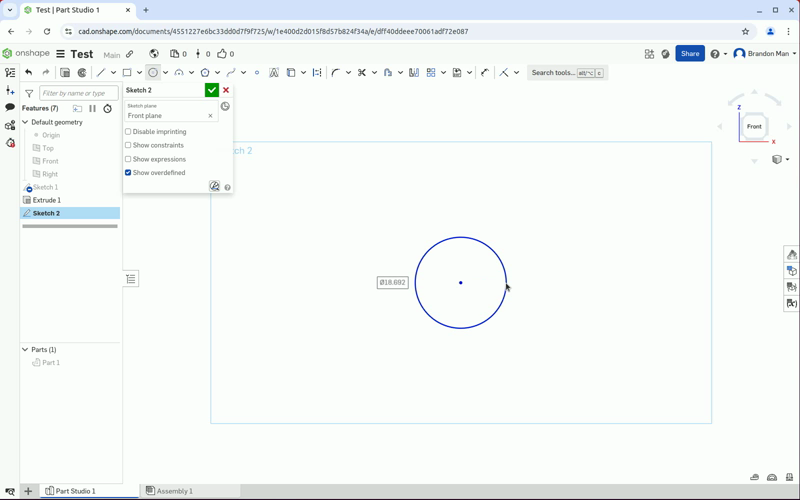
mouse_move(432, 254)
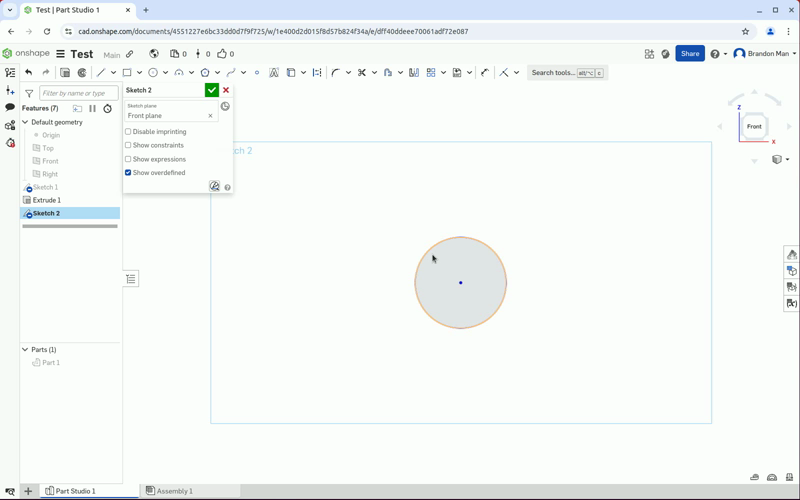
click(432, 254)
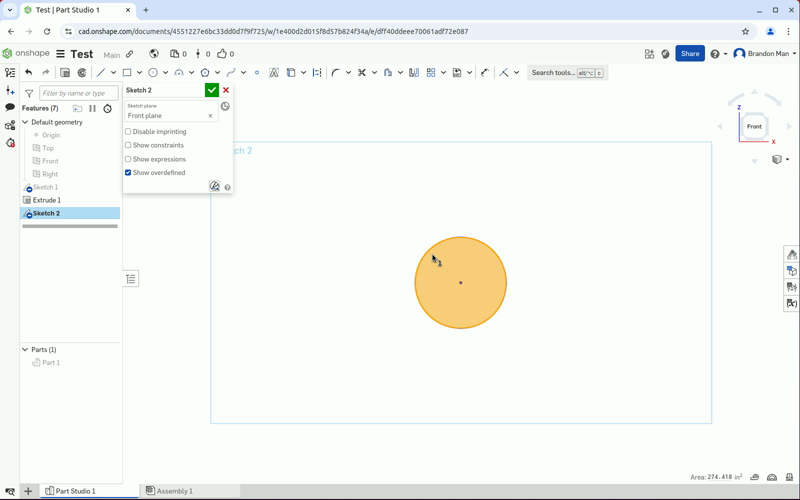
mouse_move(73, 352)
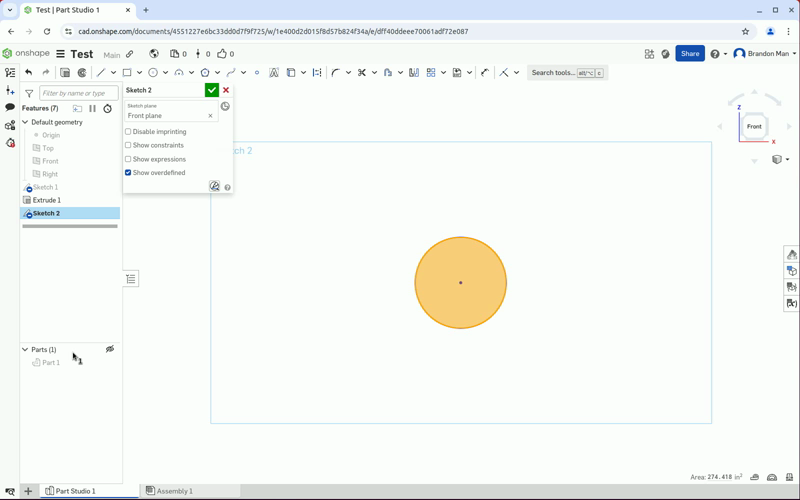
key(shift+y)
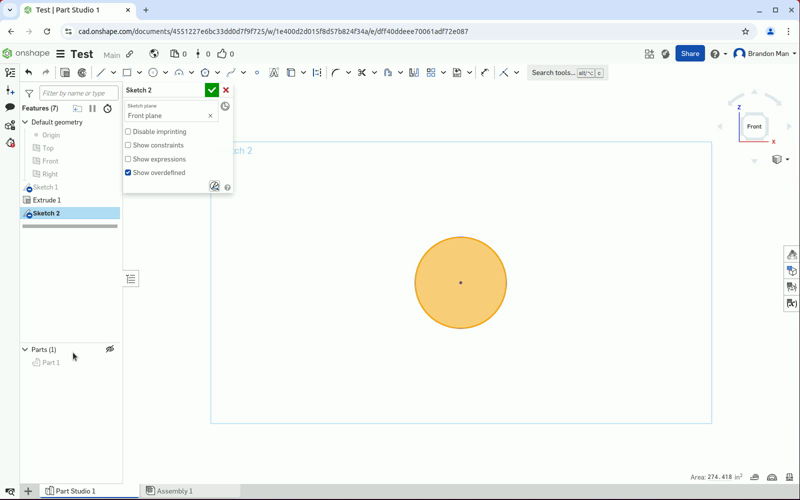
key(shift+e)
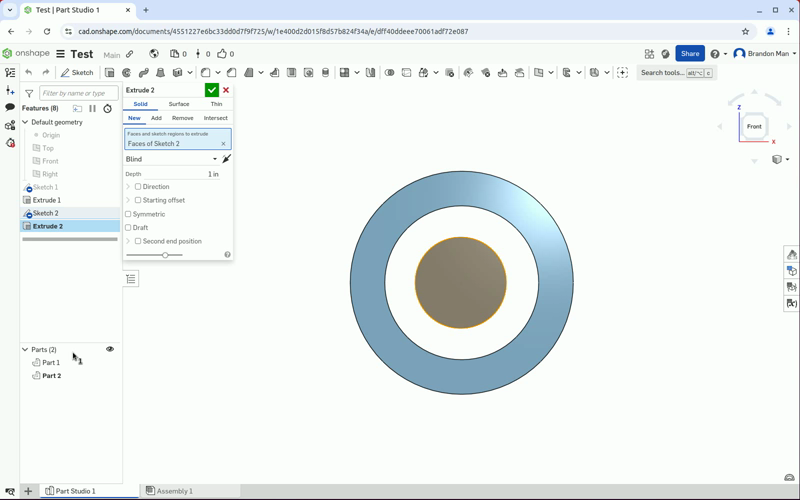
mouse_move(143, 106)
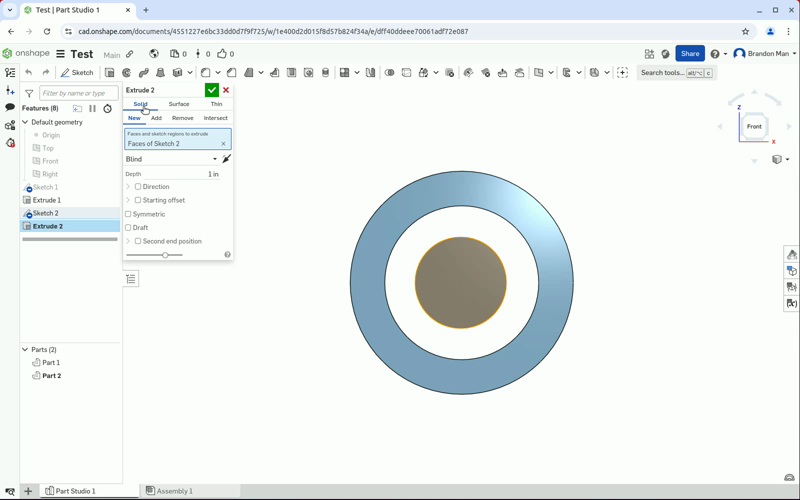
click(143, 106)
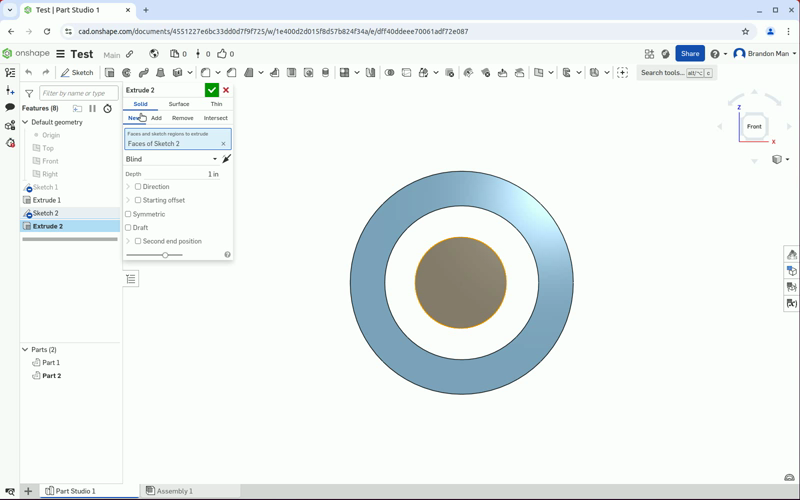
mouse_move(137, 120)
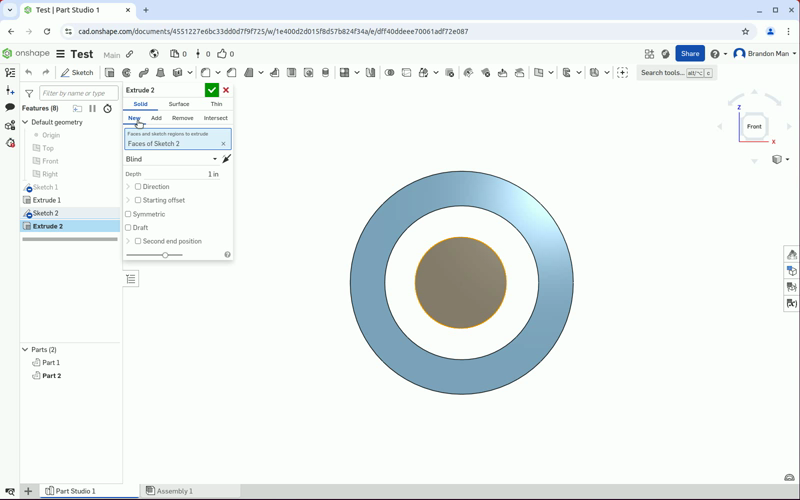
click(137, 120)
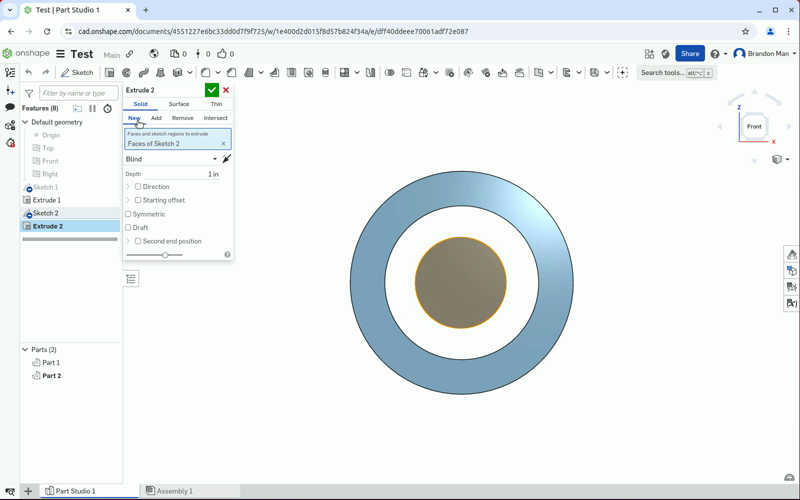
key(tab, 4)
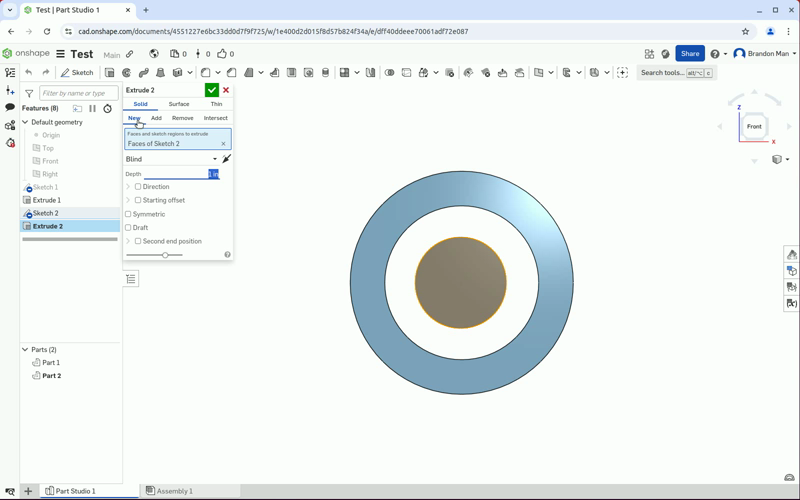
text(7.703)
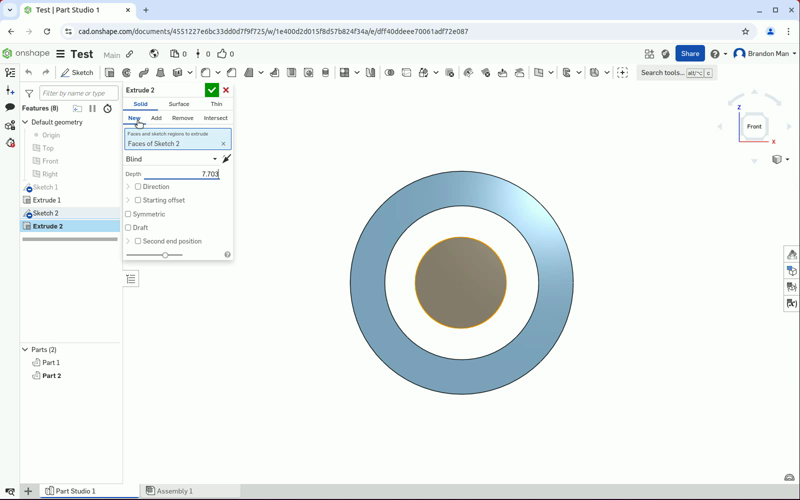
key(tab, 3)
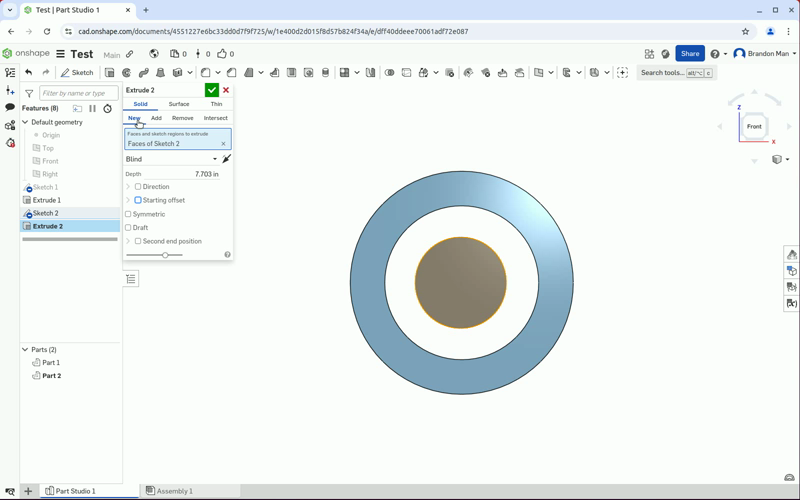
key(tab, 2)
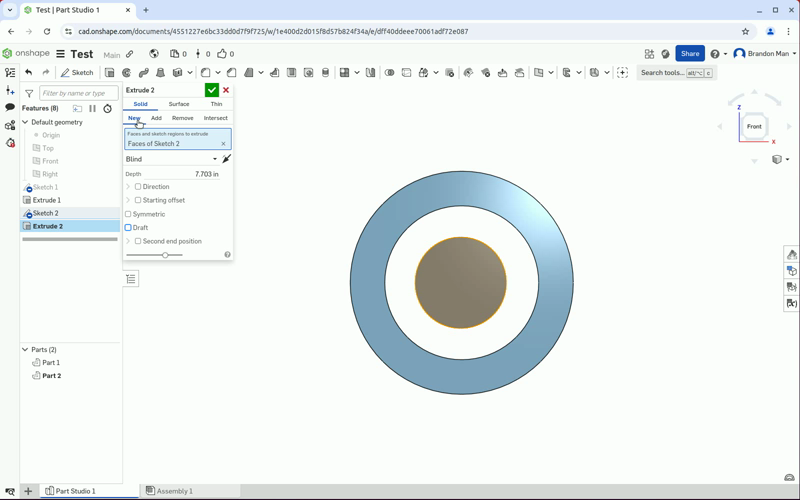
key(space)
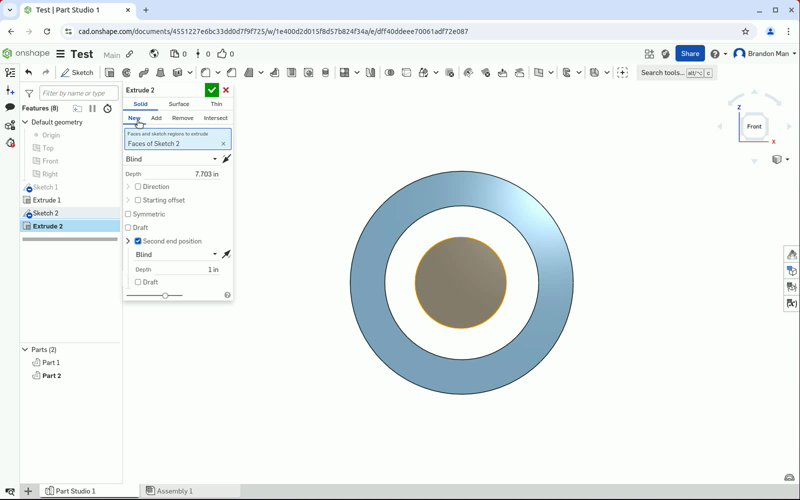
key(tab, 3)
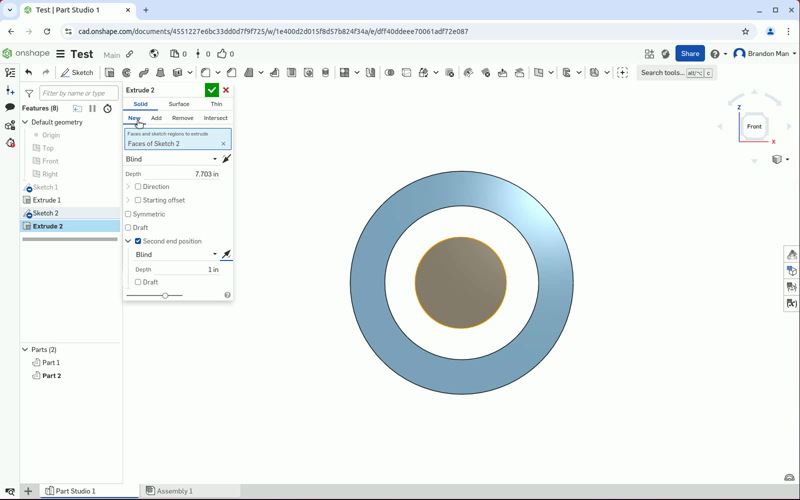
text(7.703)
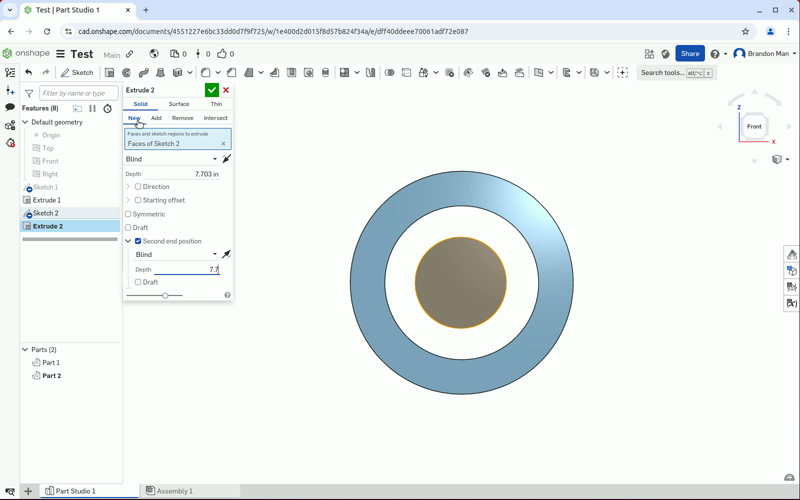
key(enter)
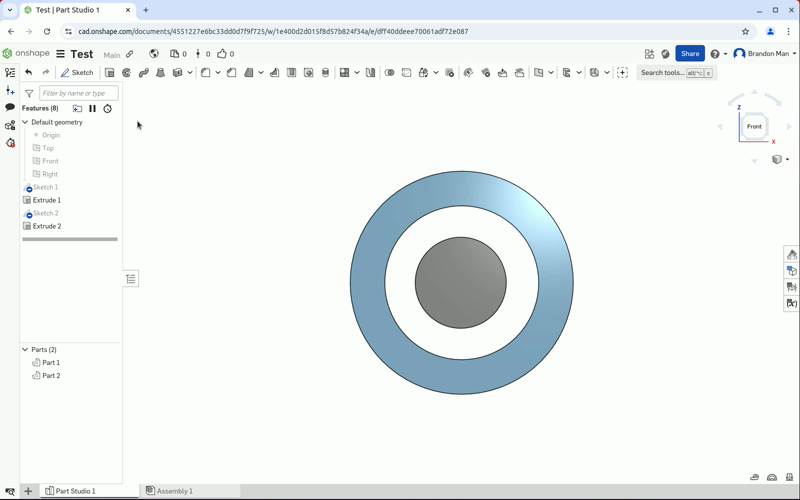
key(shift+h)
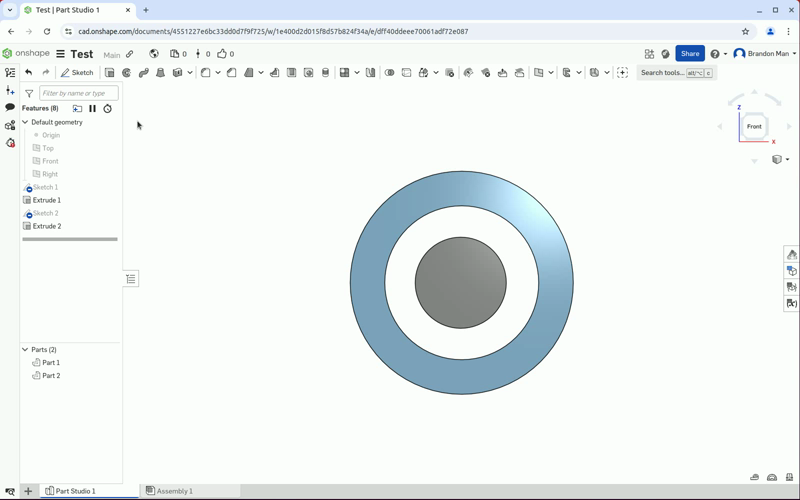
key(shift+h)
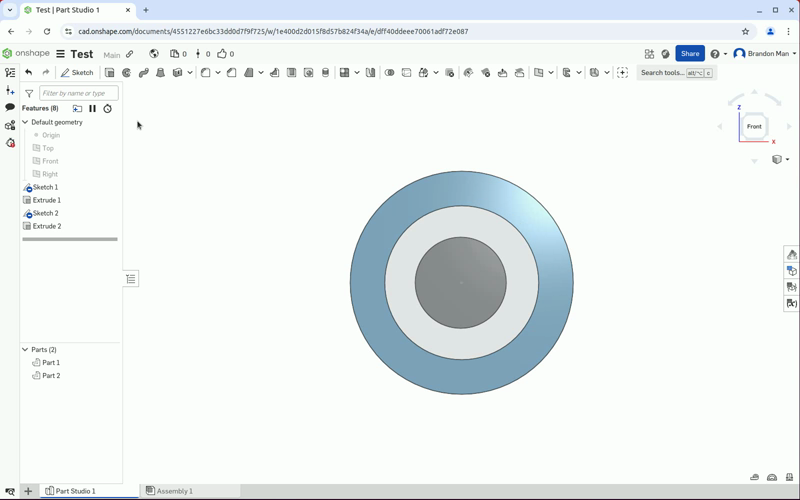
key(shift+7)
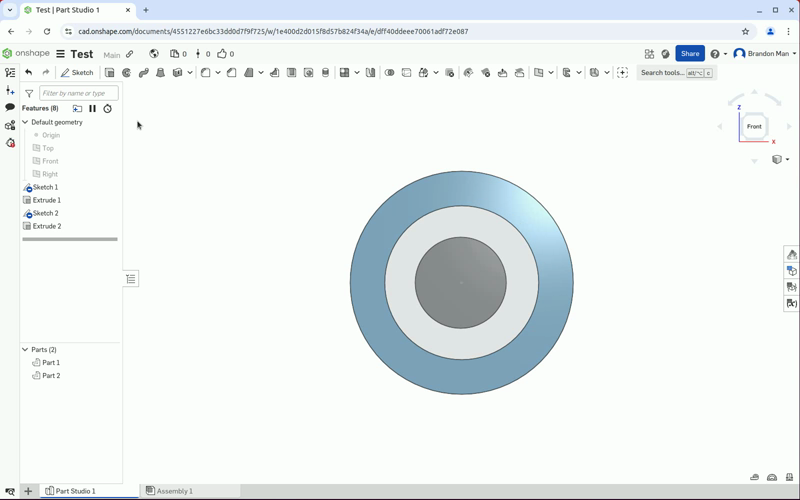
key(left, 2)
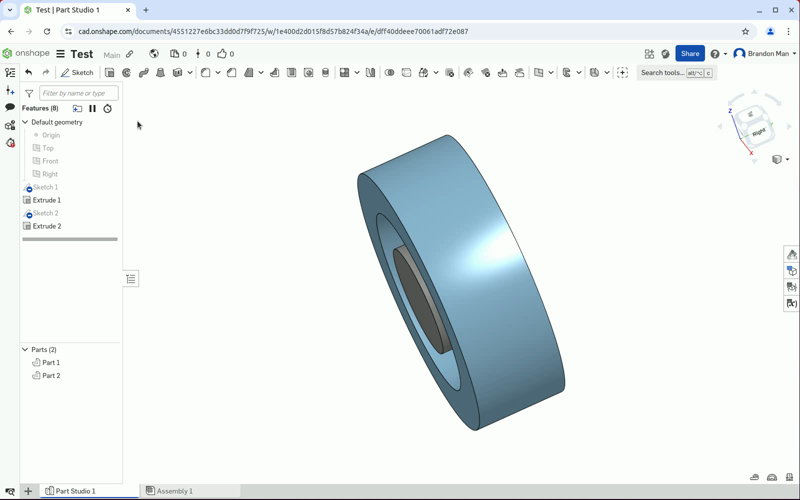
key(down, 2)
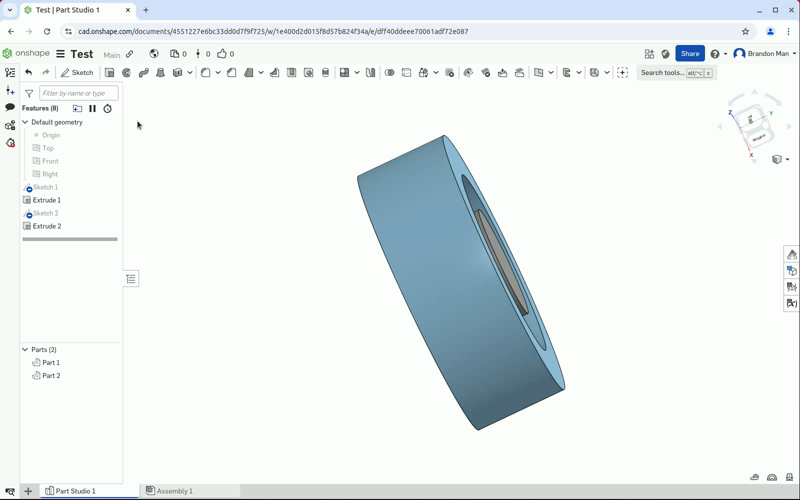
key(up, 2)
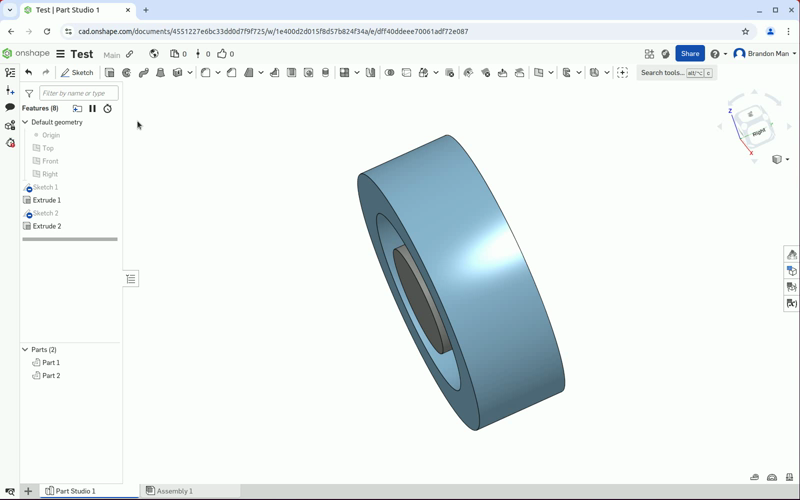
key(right, 2)
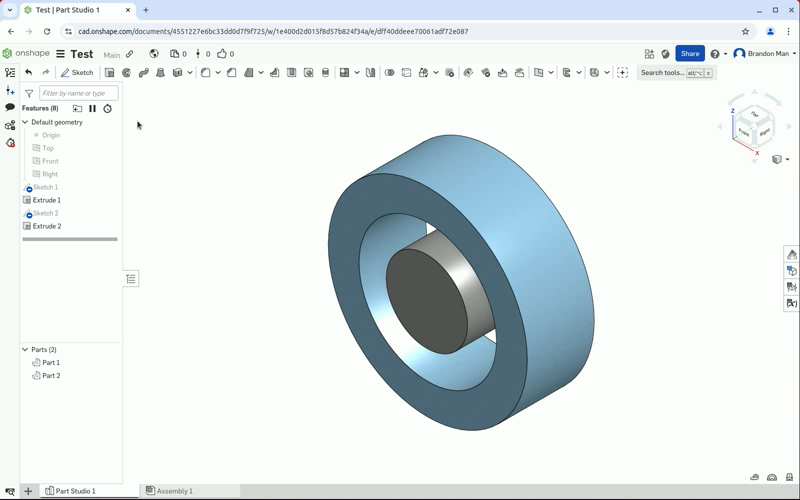
mouse_move(73, 189)
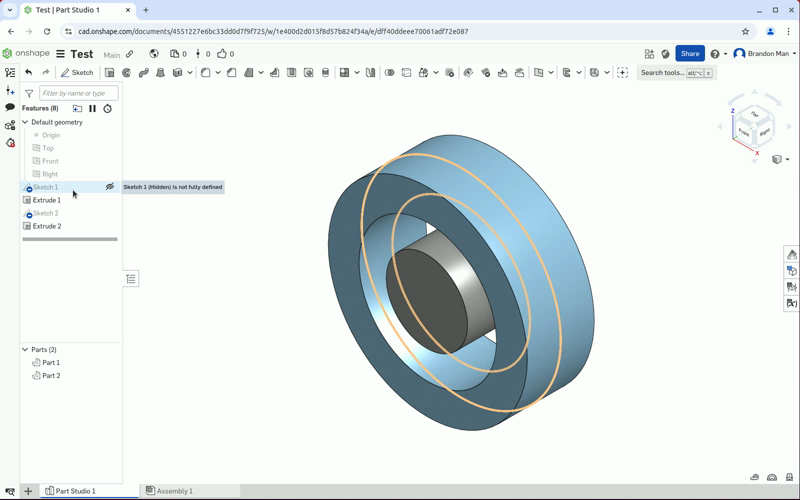
click(73, 189)